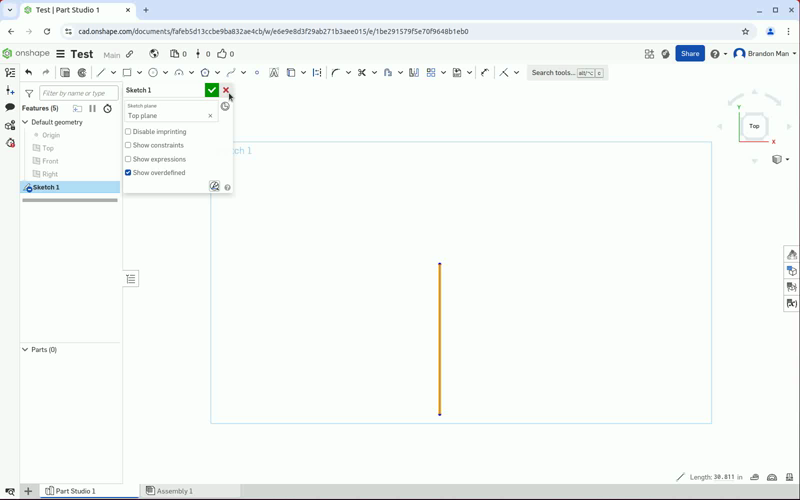
key(shift+h)
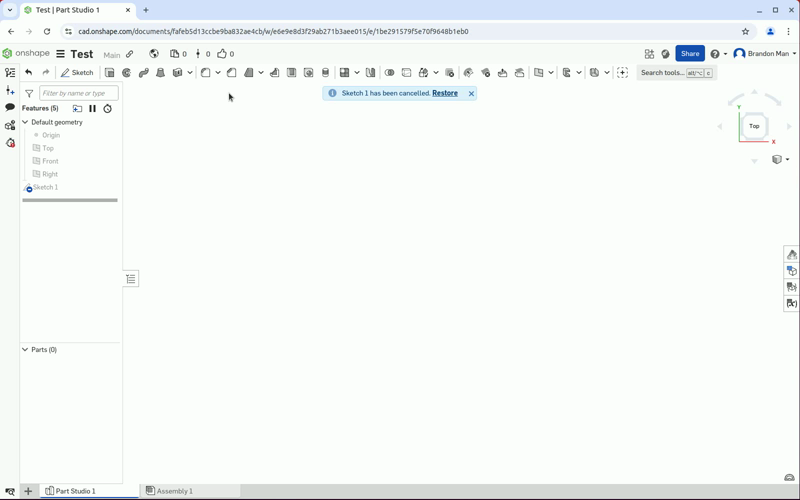
mouse_move(73, 352)
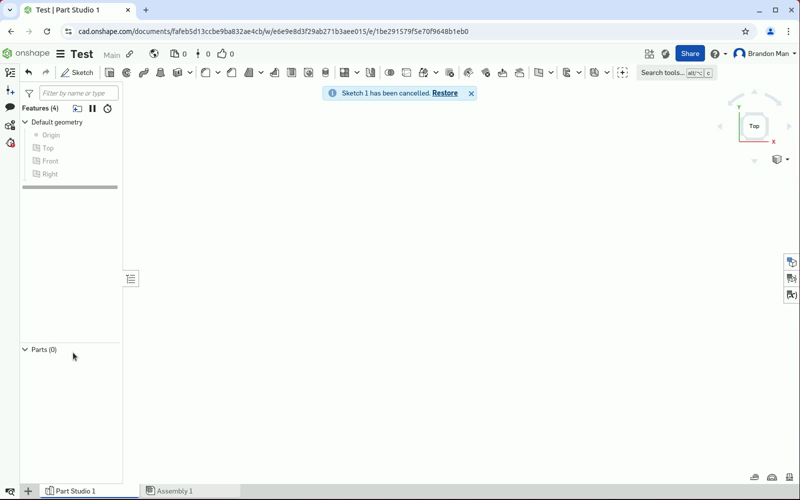
key(y)
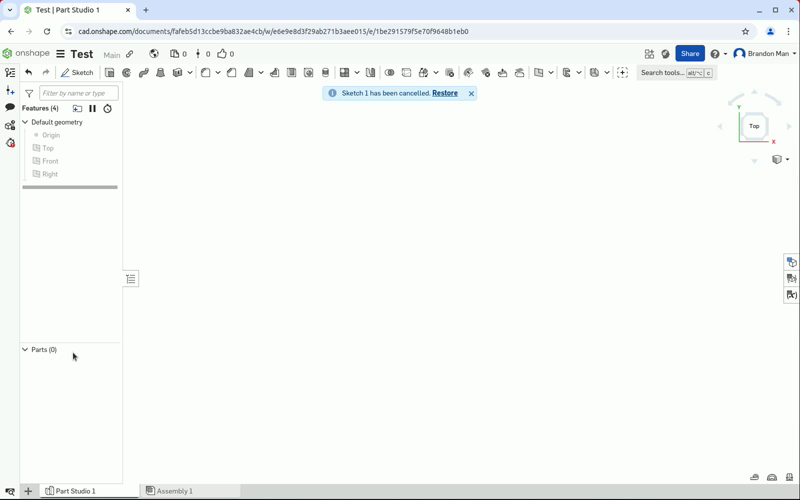
key(shift+p)
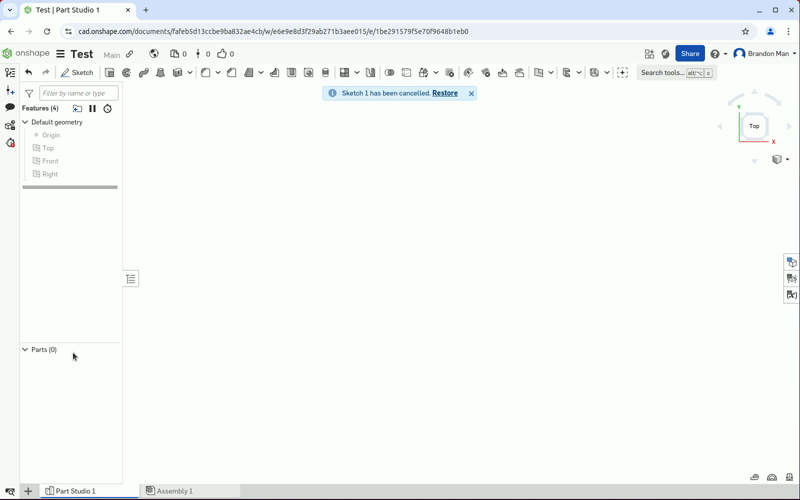
key(space)
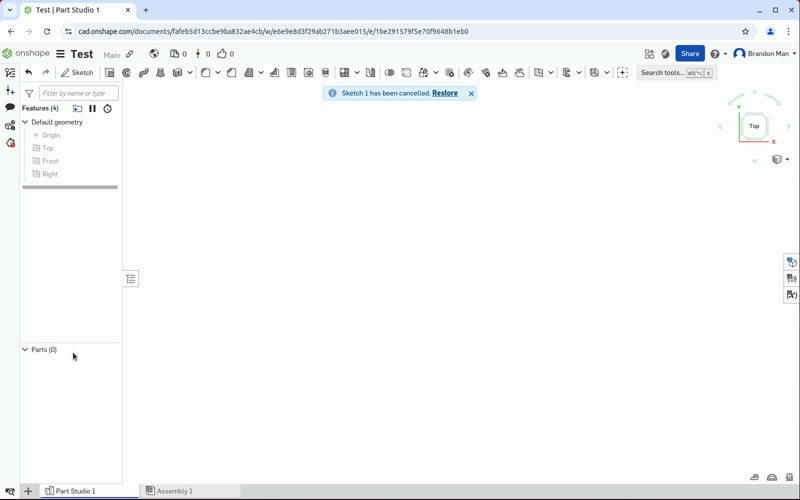
key_down(shift)
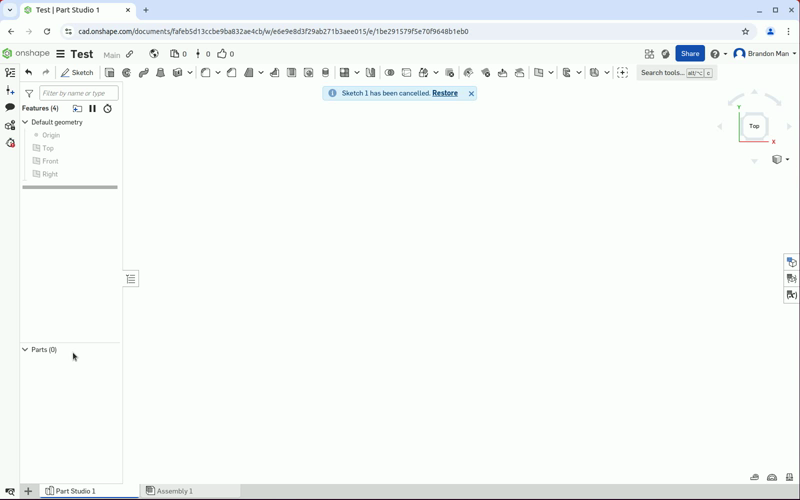
key(up)
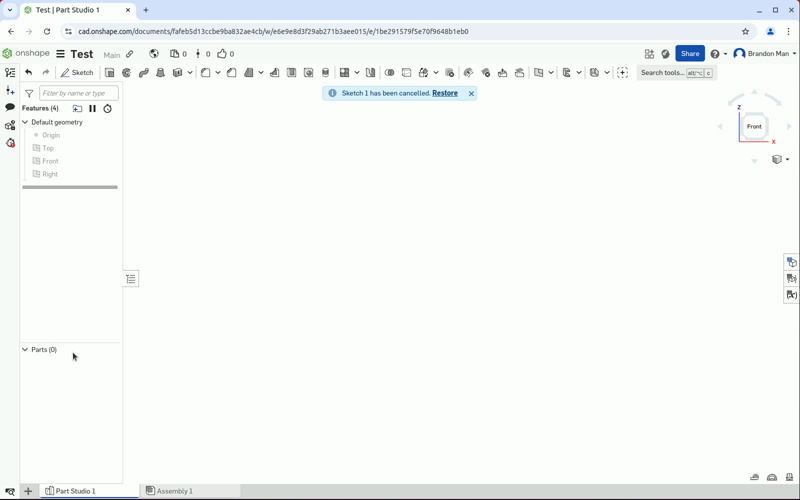
key_up(shift)
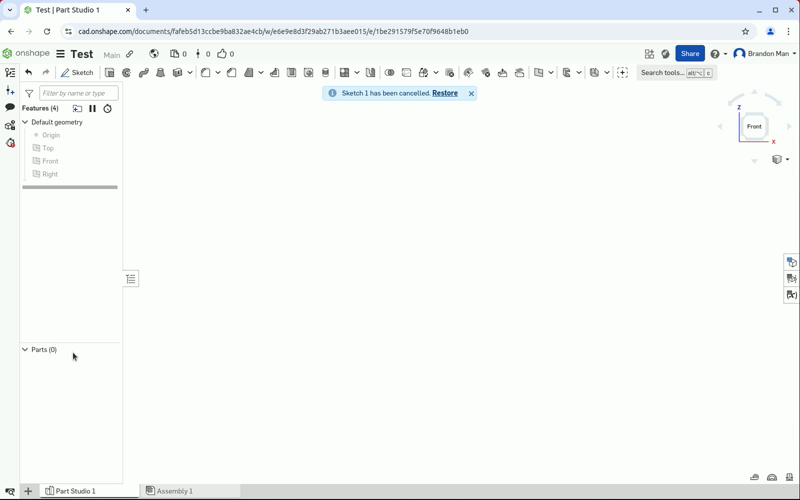
mouse_move(73, 352)
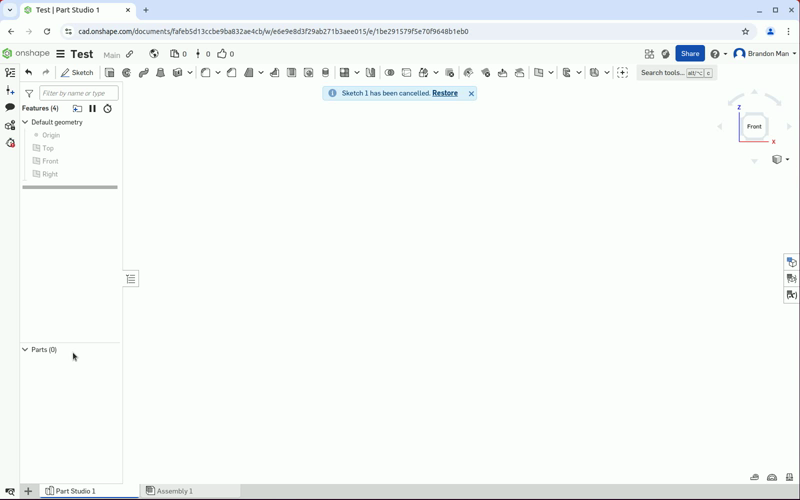
key(shift+y)
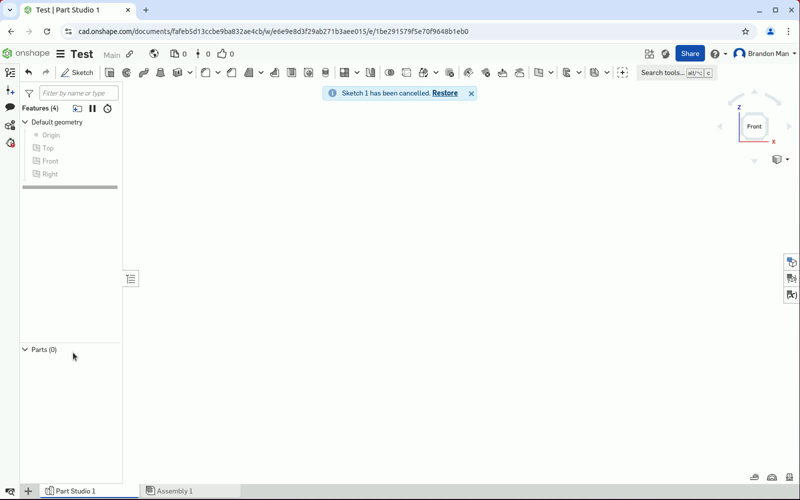
key(shift+s)
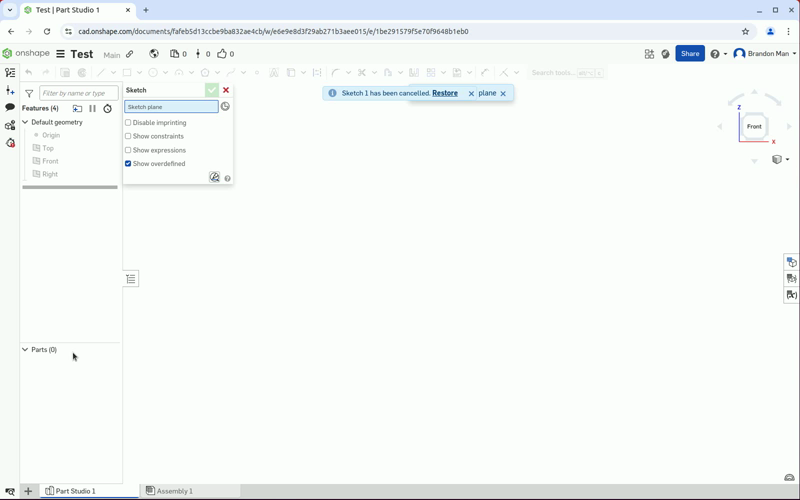
mouse_move(73, 163)
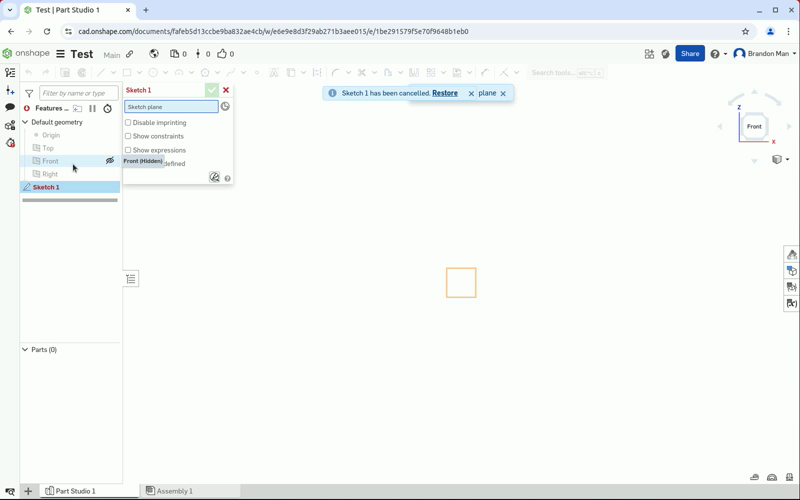
click(73, 163)
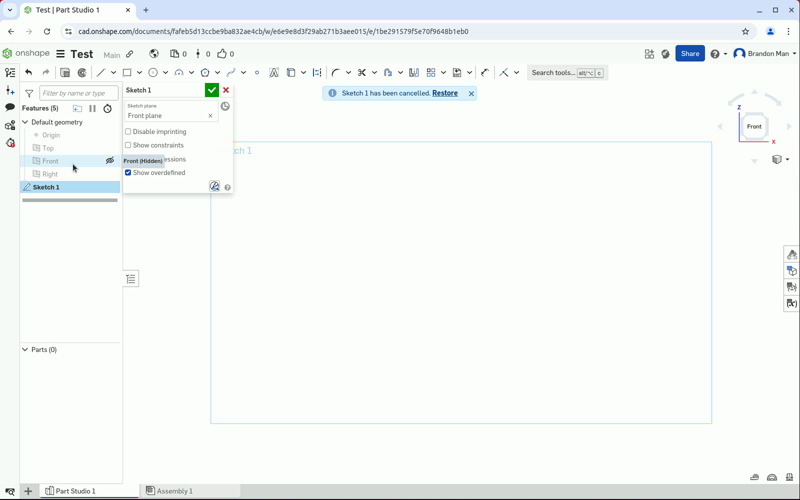
mouse_move(73, 352)
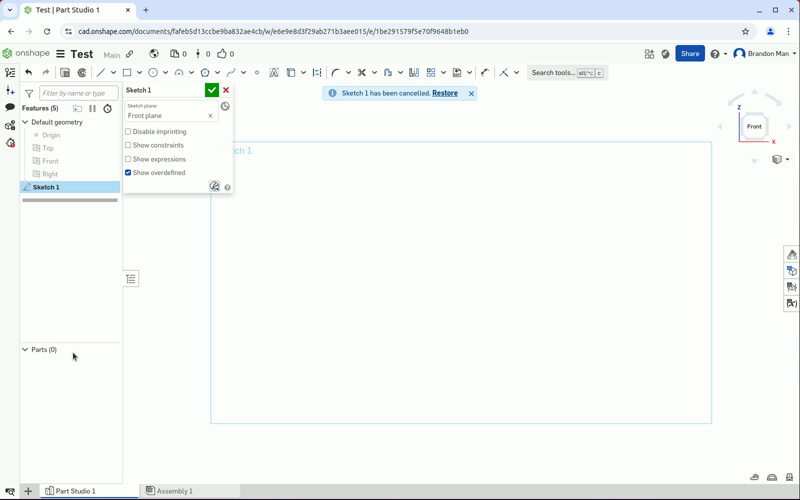
key(y)
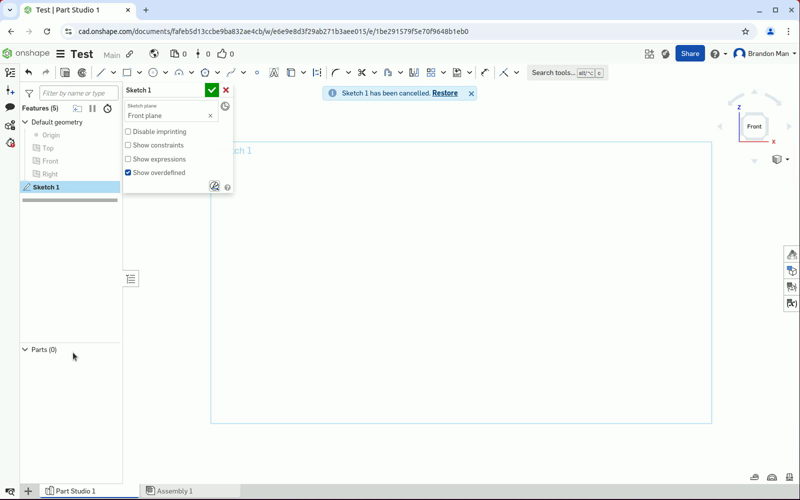
key(c)
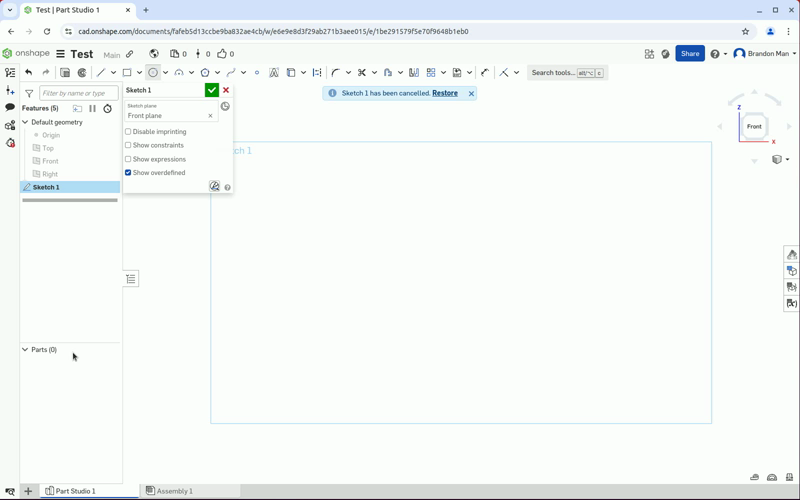
key_down(shift)
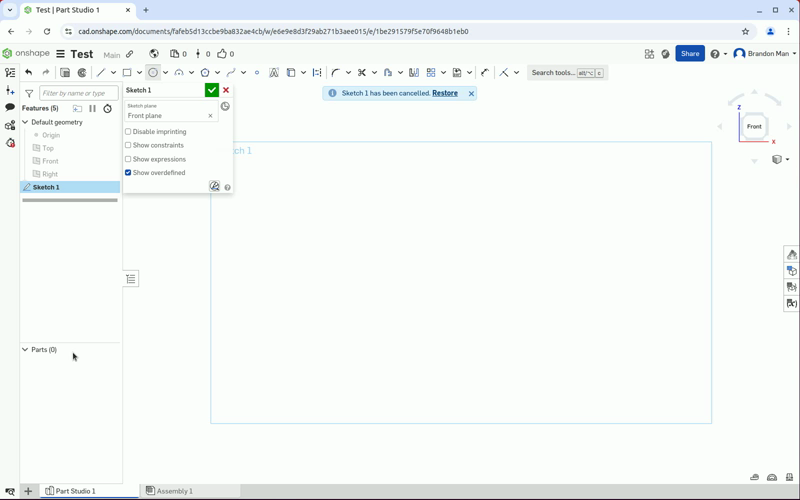
mouse_move(461, 282)
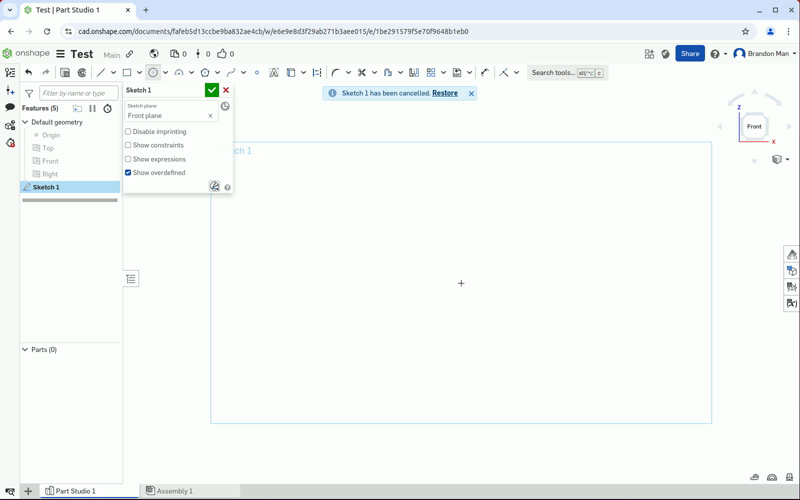
click(461, 282)
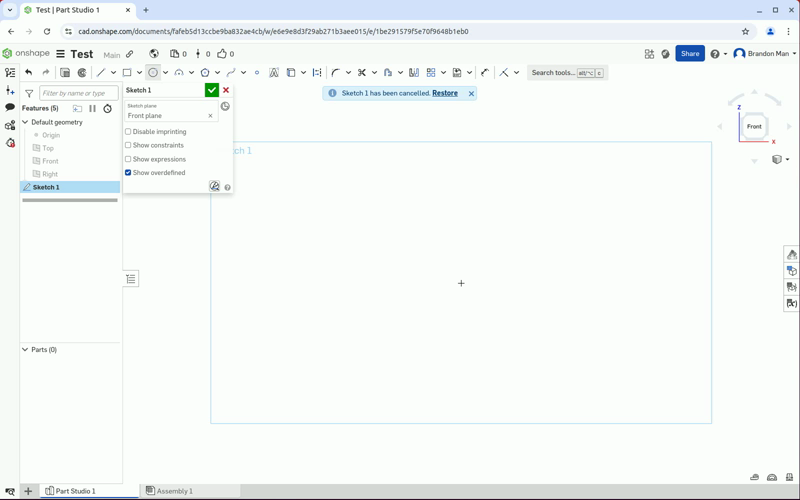
key_up(shift)
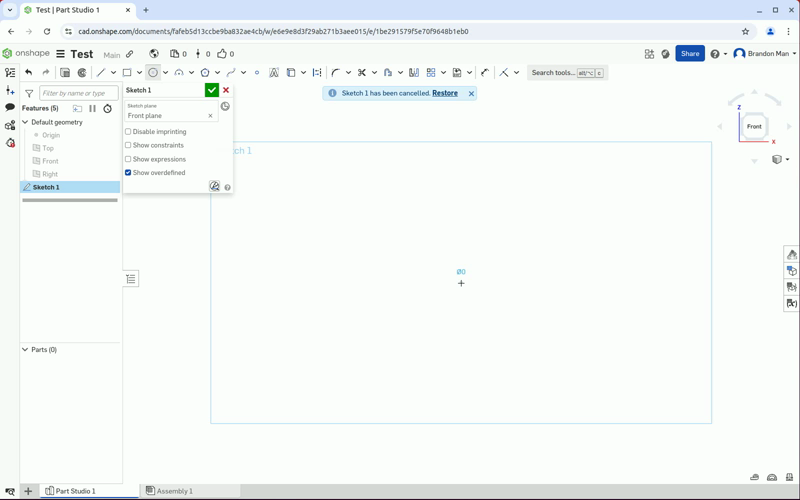
mouse_move(574, 282)
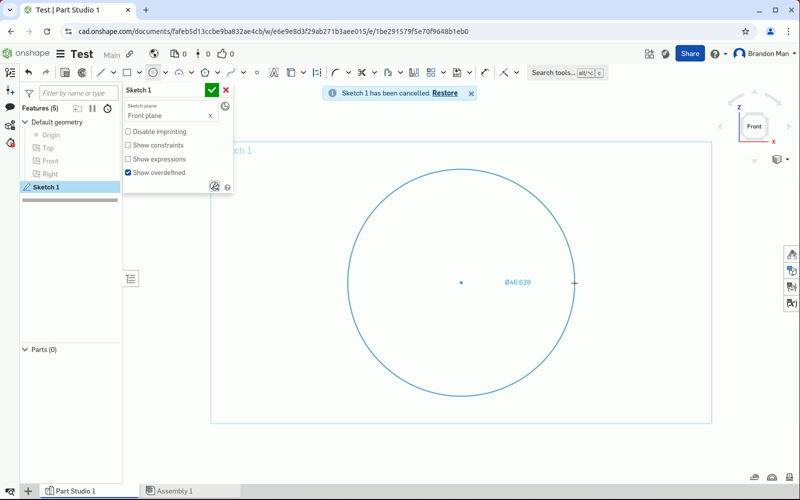
click(574, 282)
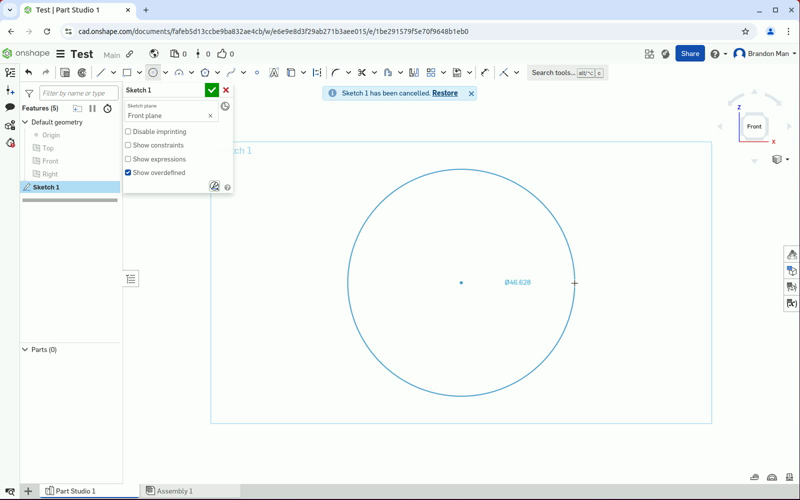
key(esc)
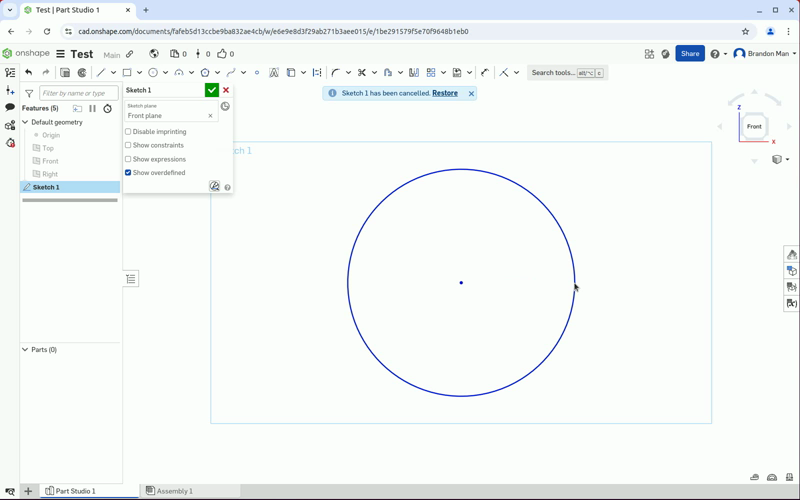
key(c)
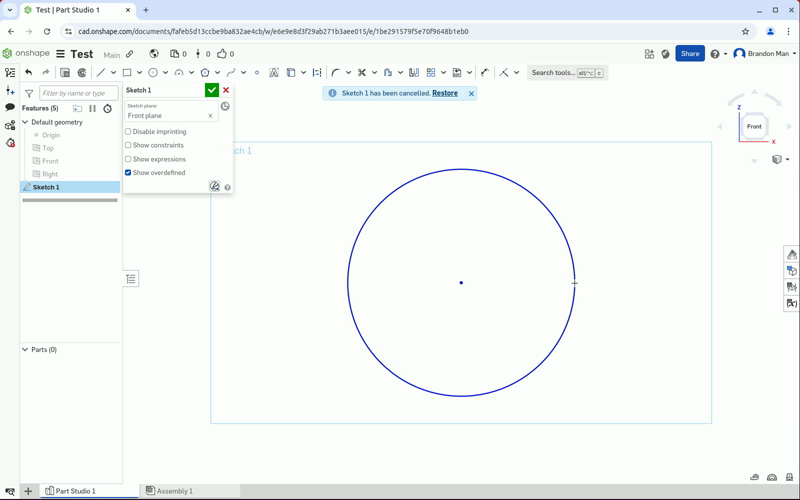
key_down(shift)
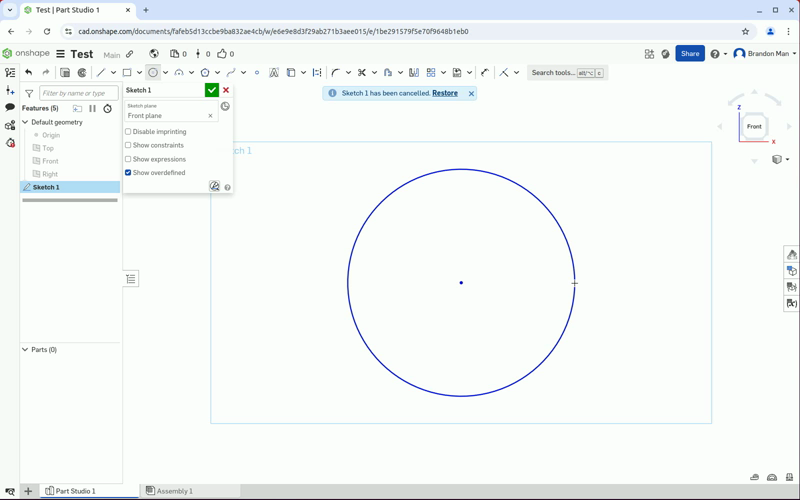
mouse_move(461, 282)
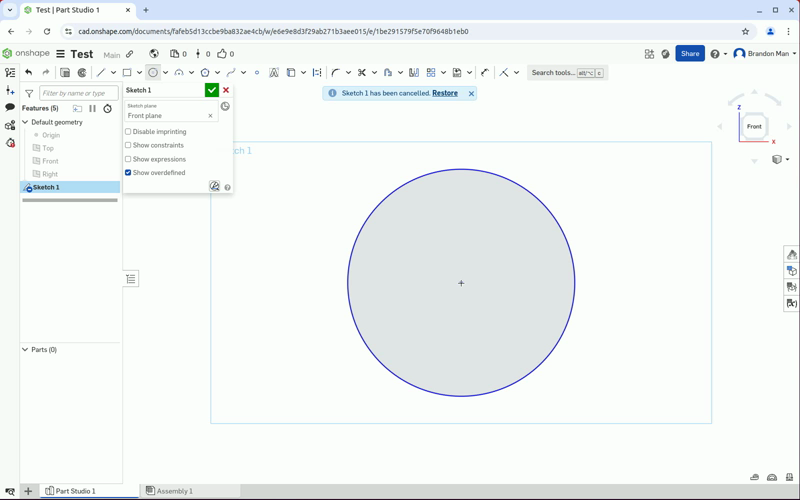
click(461, 282)
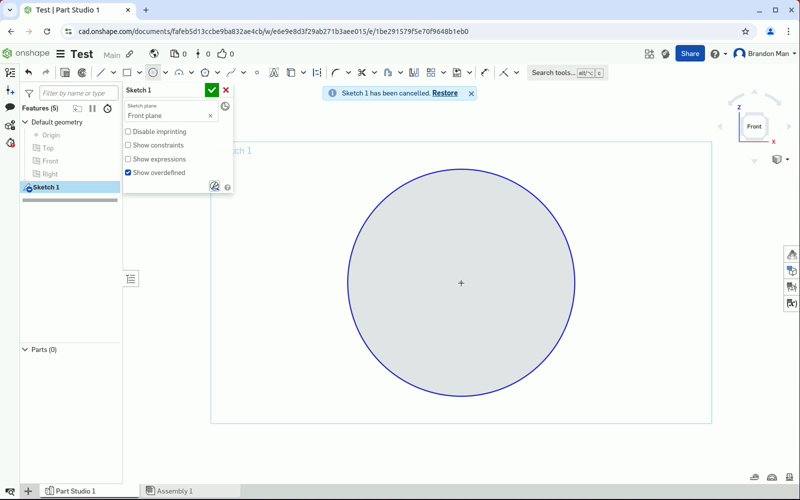
key_up(shift)
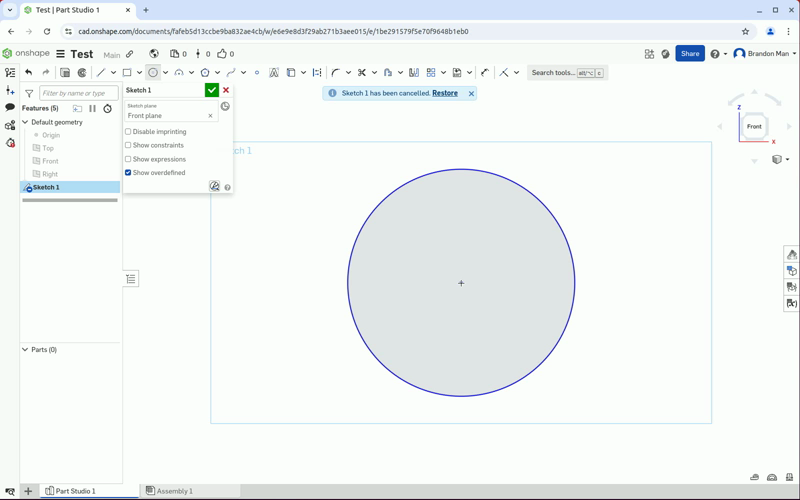
mouse_move(548, 282)
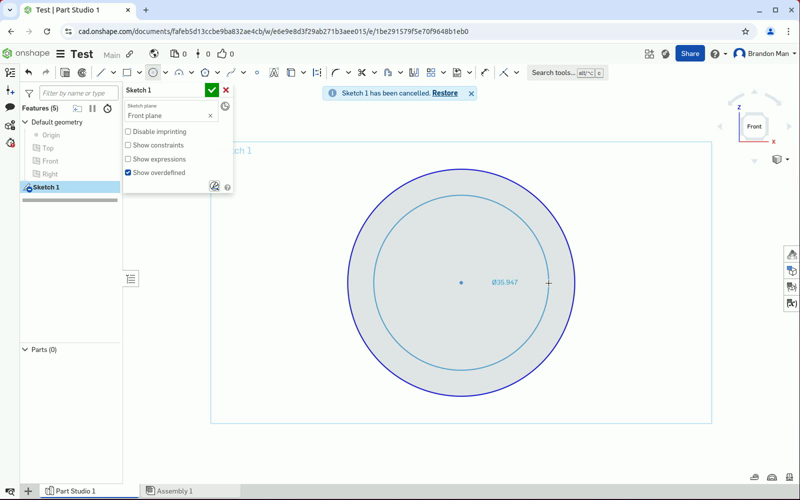
click(548, 282)
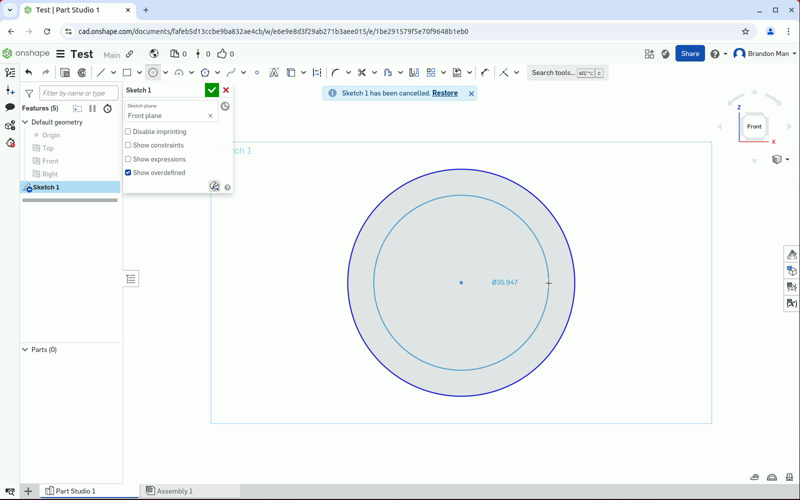
key(esc)
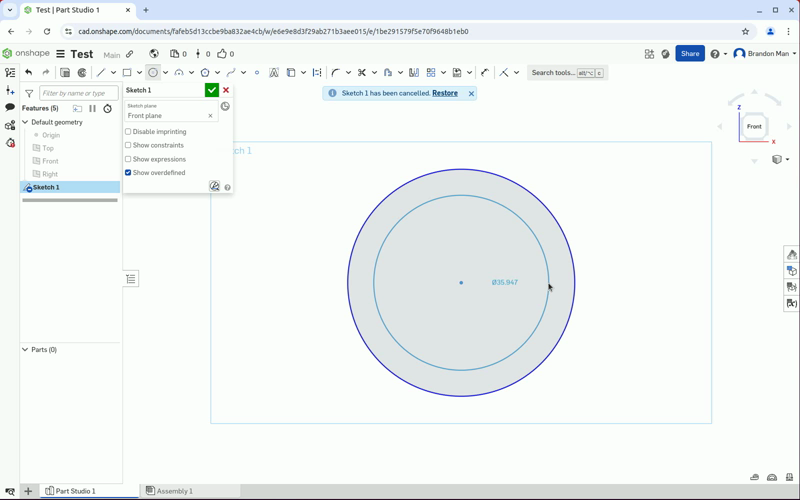
mouse_move(520, 364)
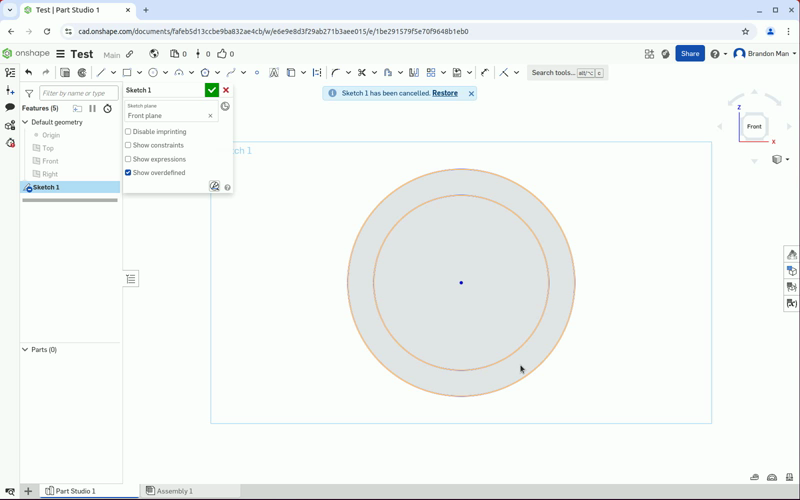
click(520, 364)
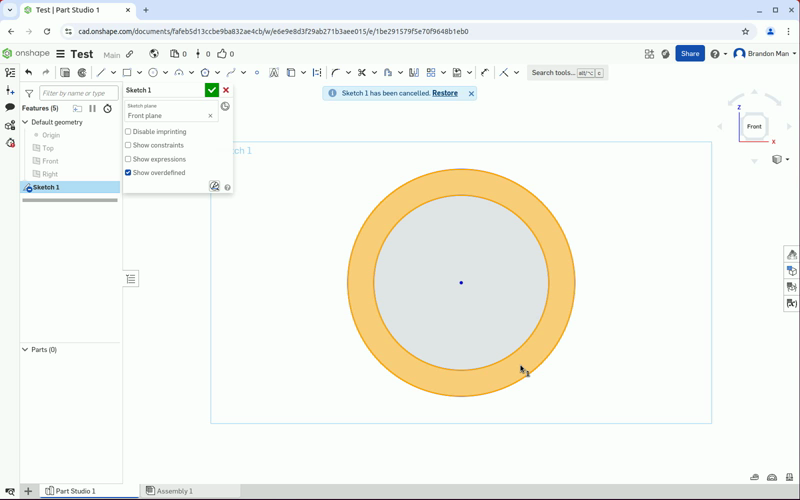
mouse_move(73, 352)
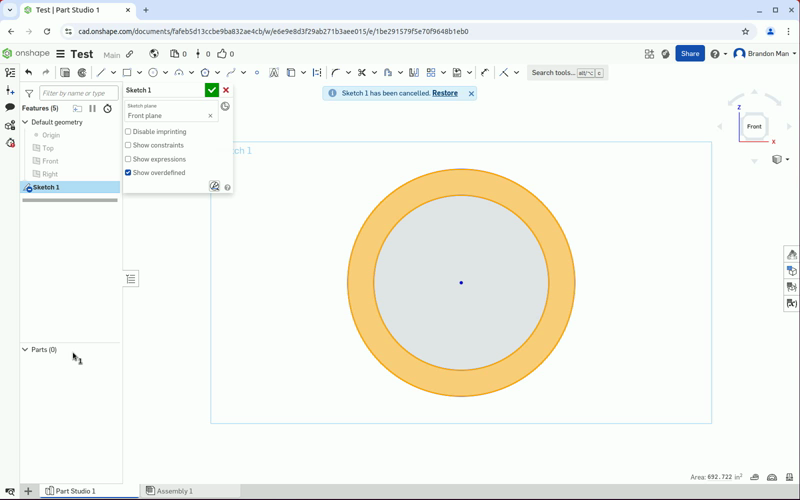
key(shift+y)
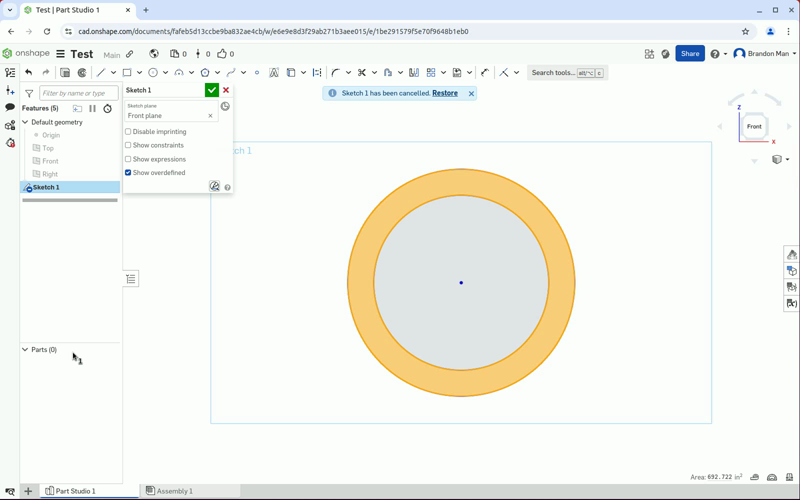
key(shift+e)
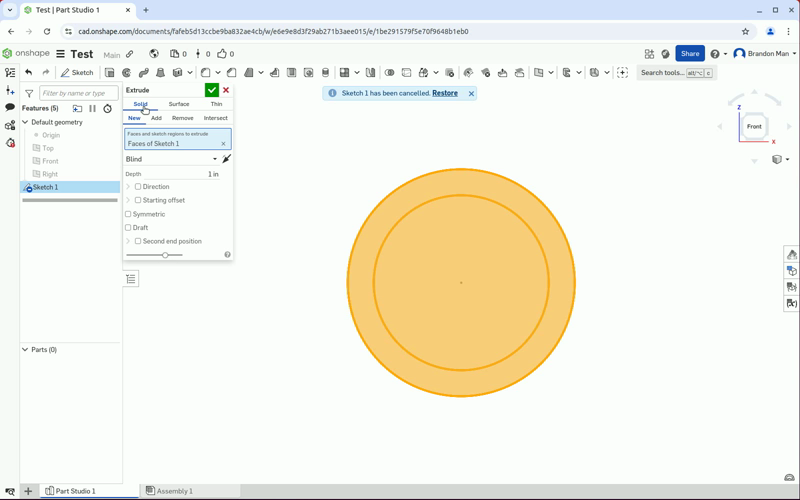
mouse_move(143, 106)
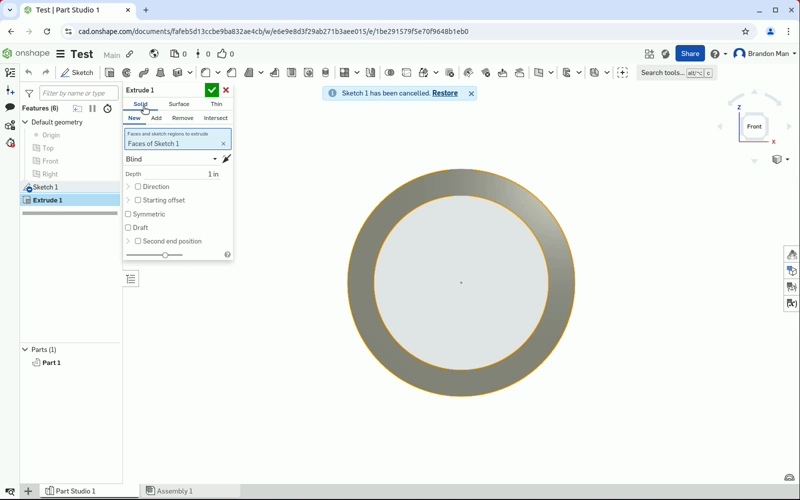
click(143, 106)
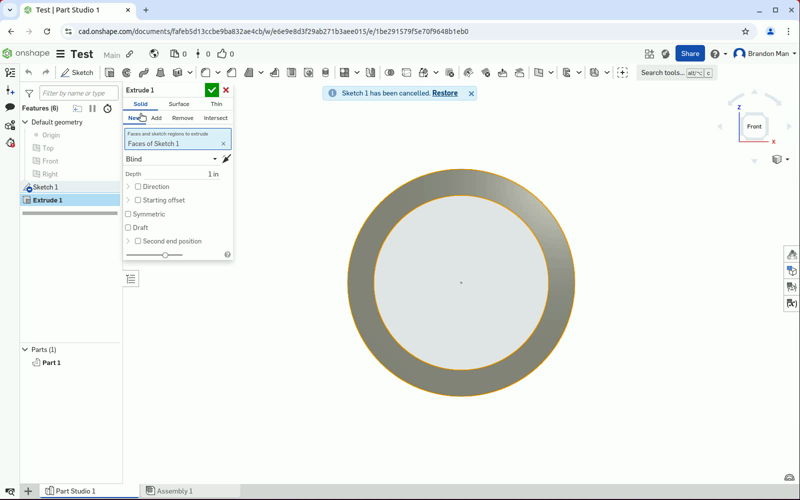
mouse_move(137, 120)
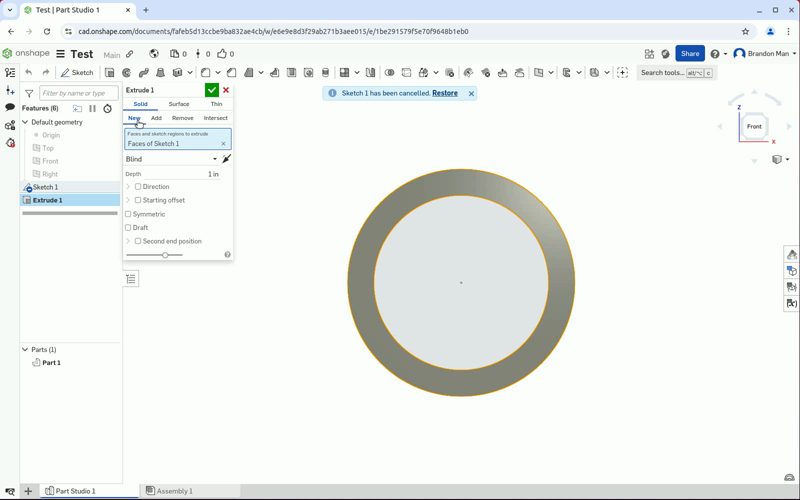
click(137, 120)
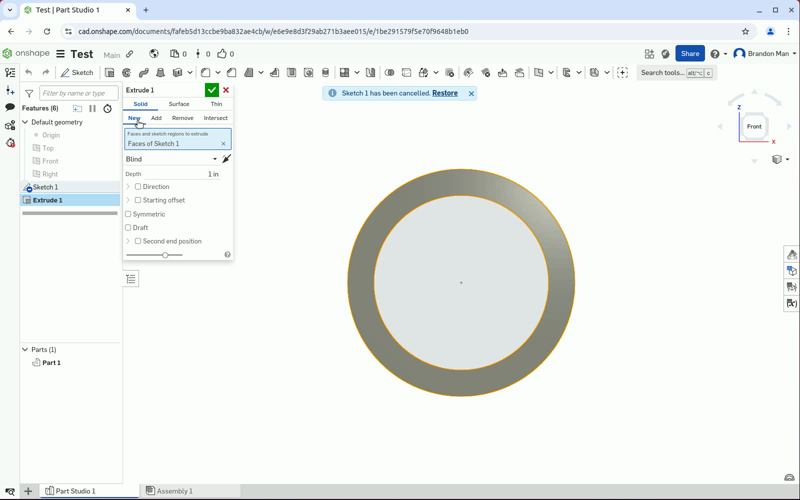
key(tab, 4)
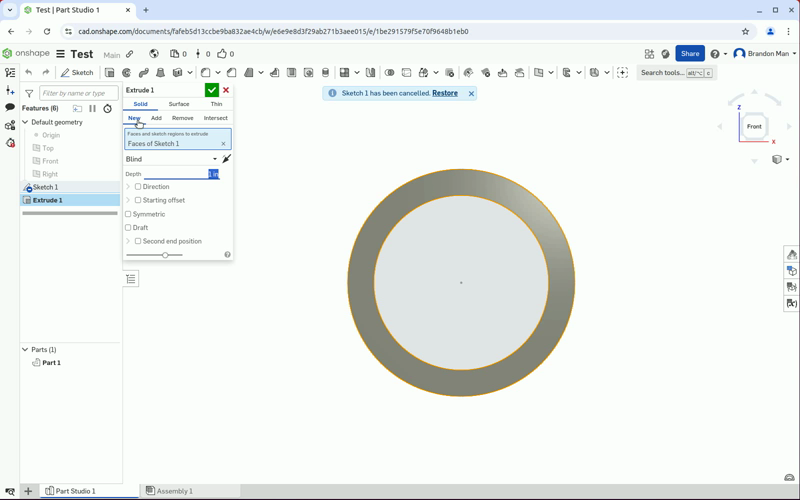
text(14.924)
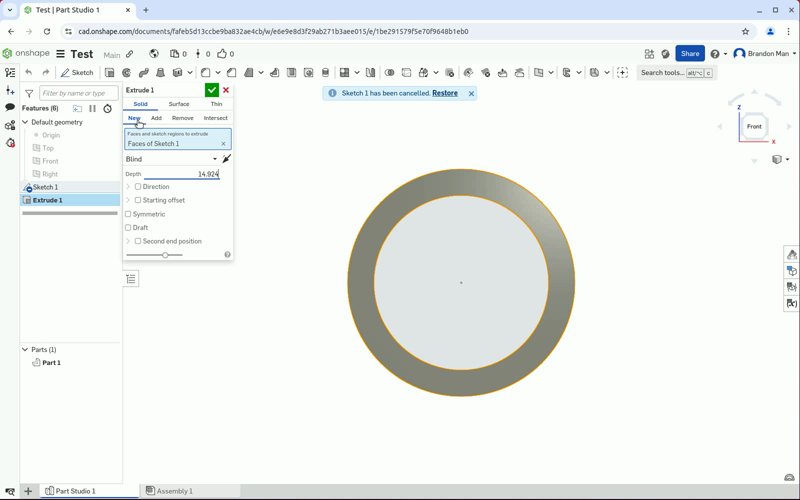
key(enter)
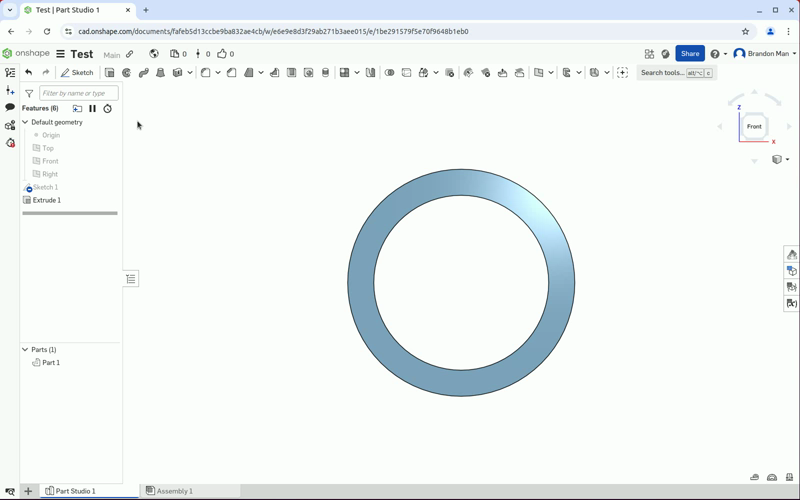
key(shift+h)
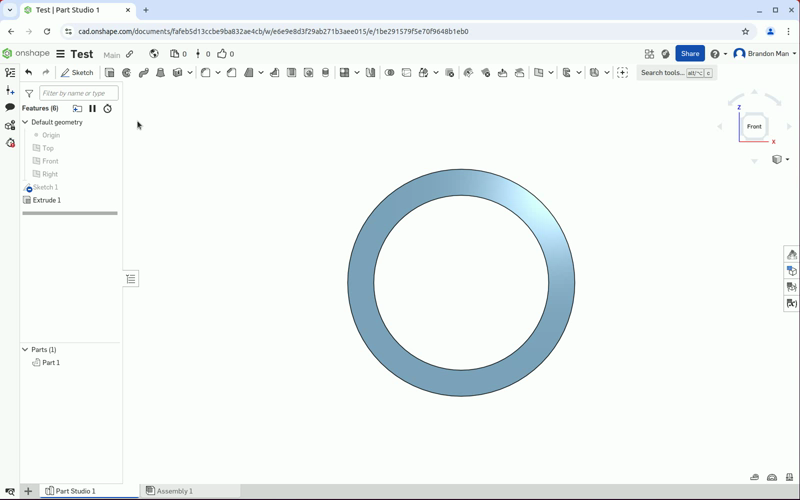
key(shift+h)
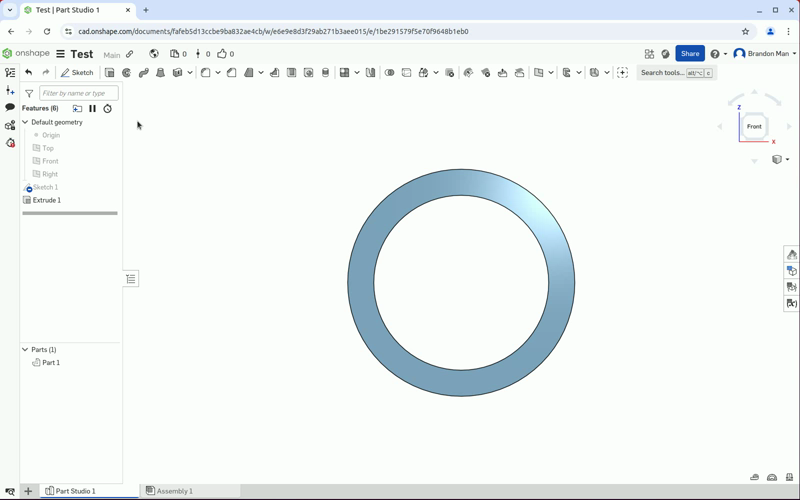
mouse_move(73, 189)
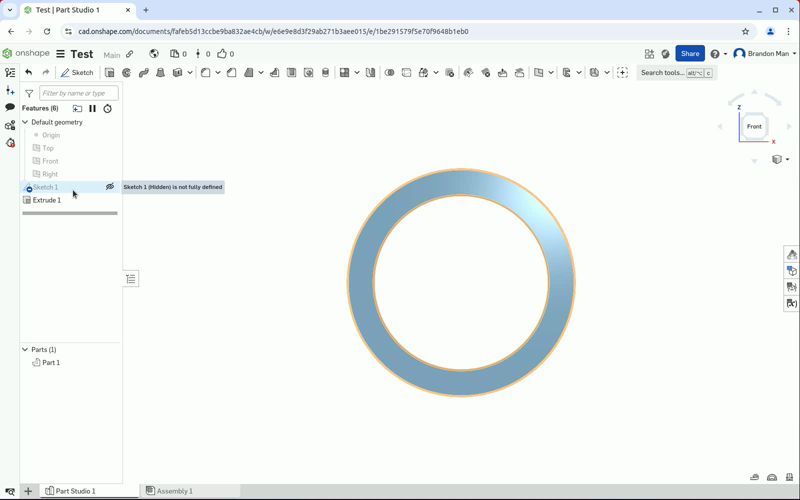
click(73, 189)
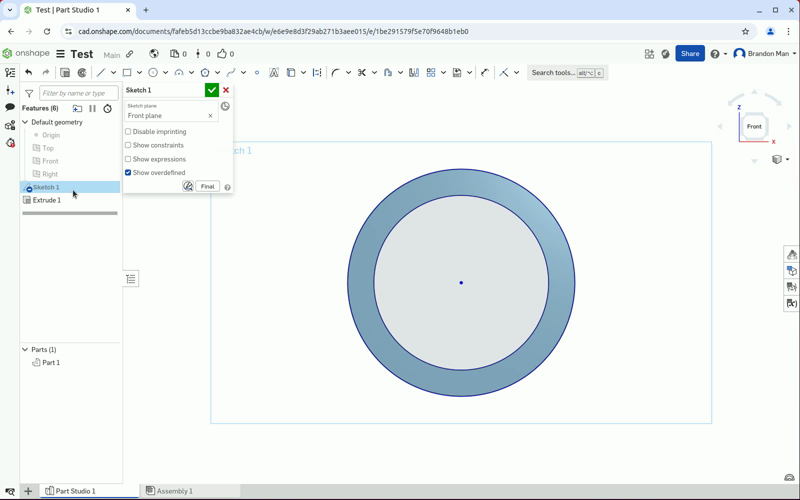
mouse_move(229, 92)
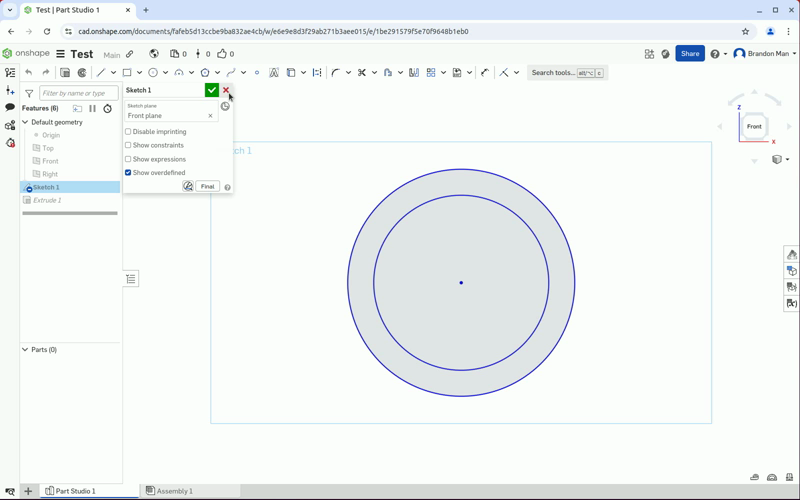
click(229, 92)
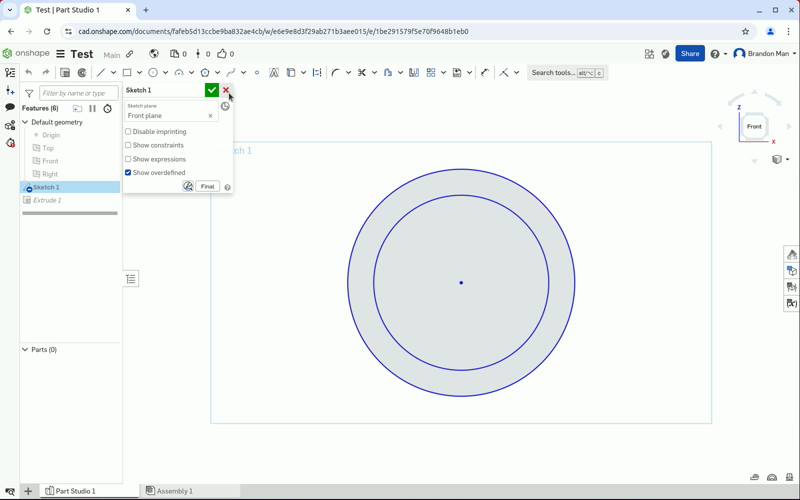
key(shift+s)
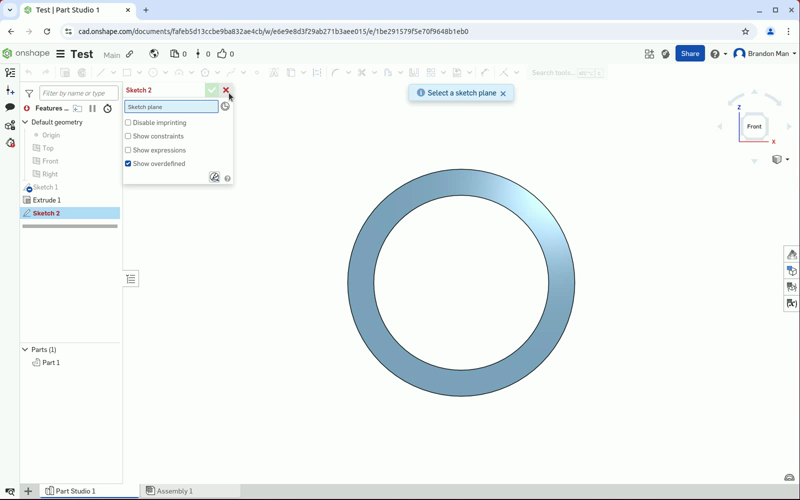
mouse_move(73, 163)
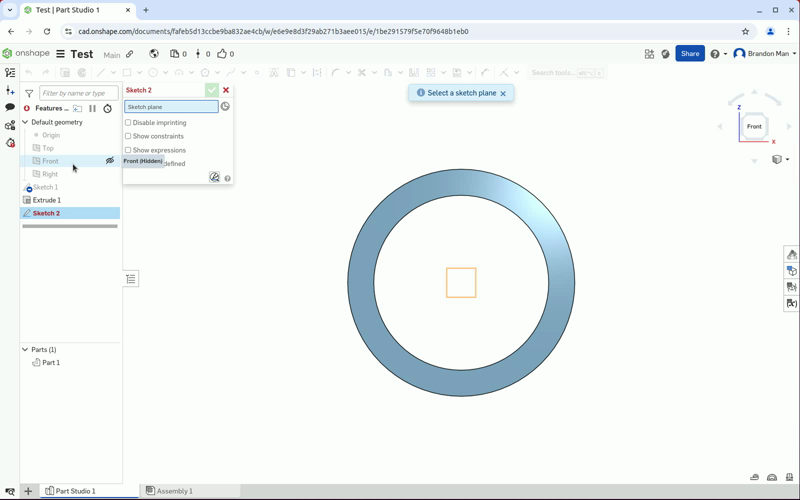
click(73, 163)
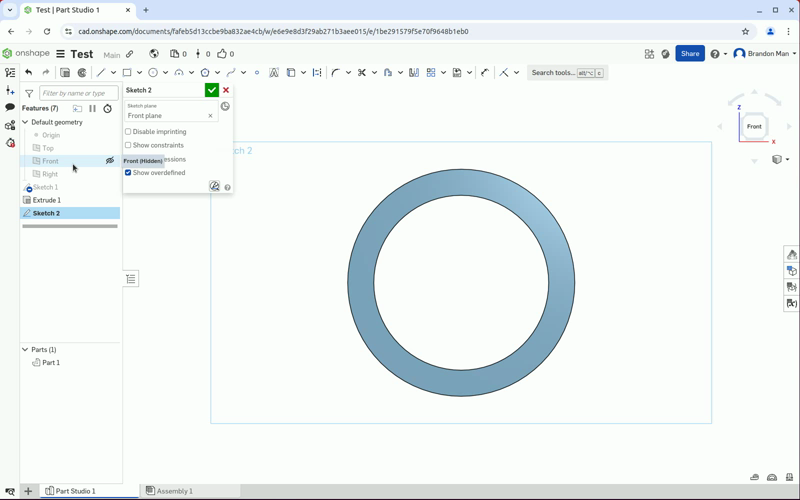
mouse_move(73, 352)
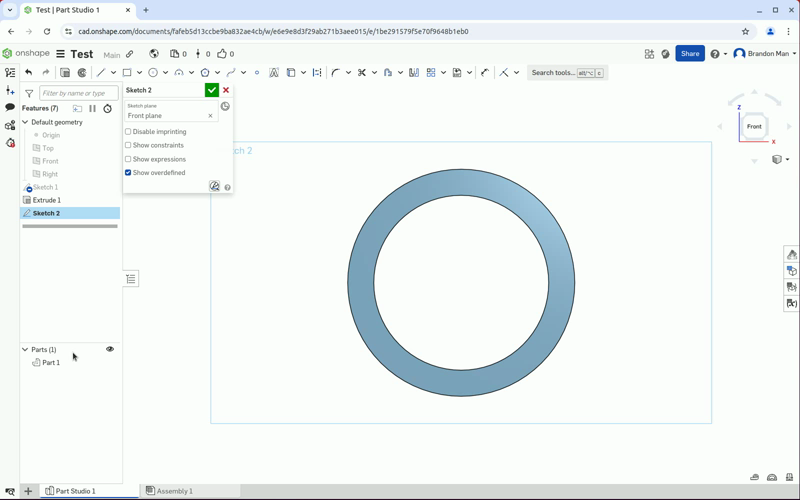
key(y)
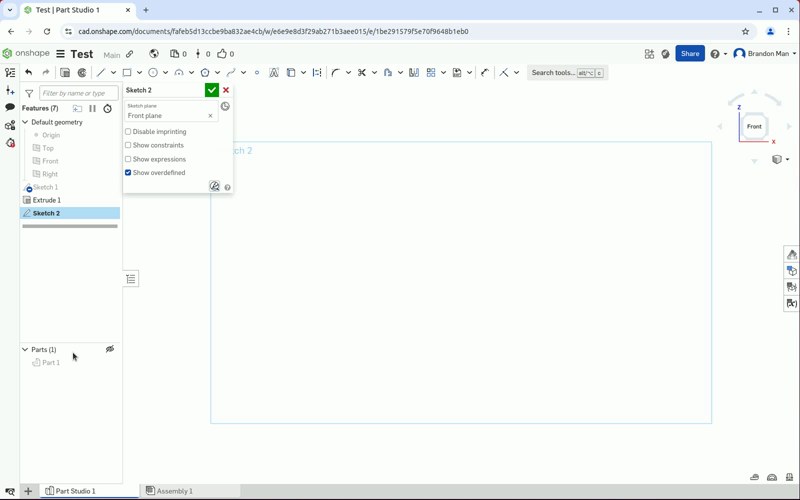
key(c)
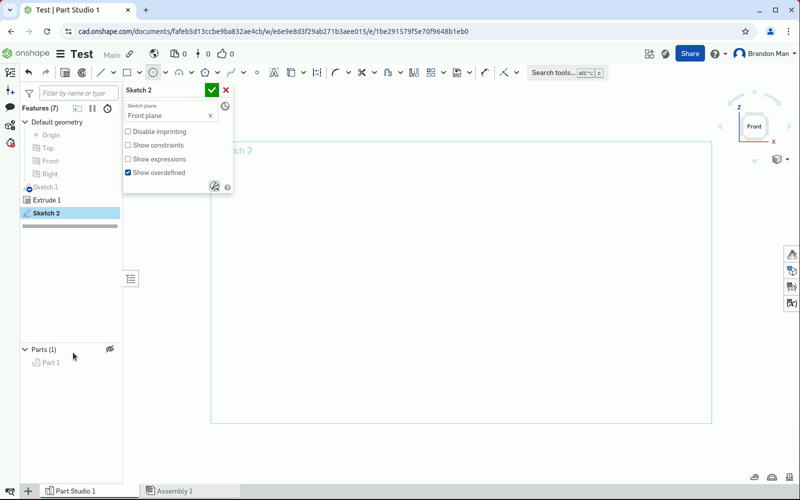
key_down(shift)
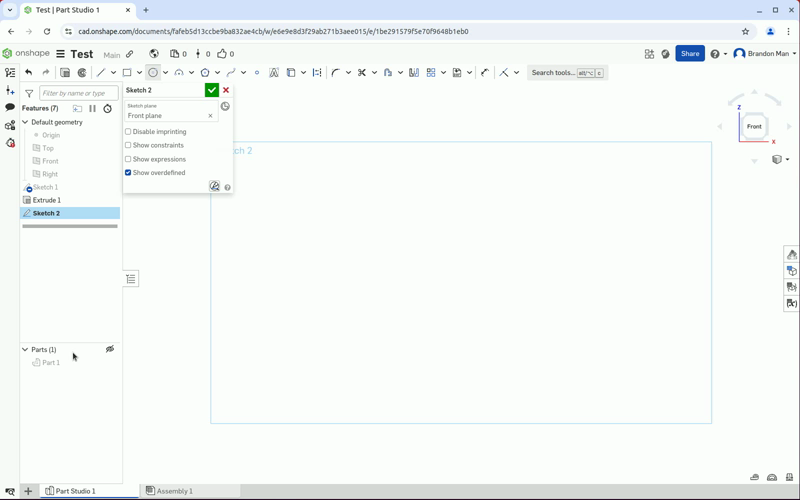
mouse_move(460, 282)
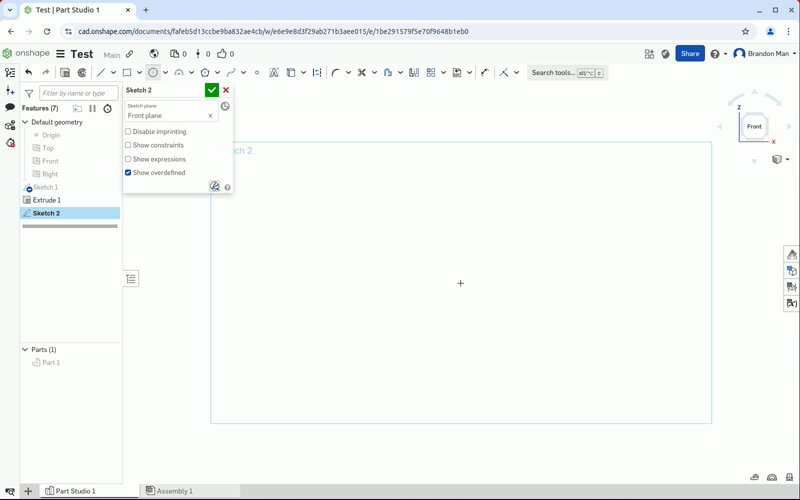
click(460, 282)
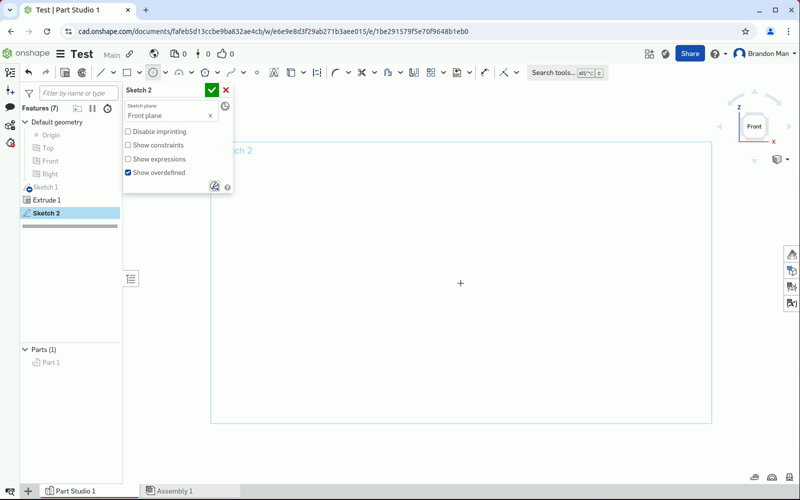
key_up(shift)
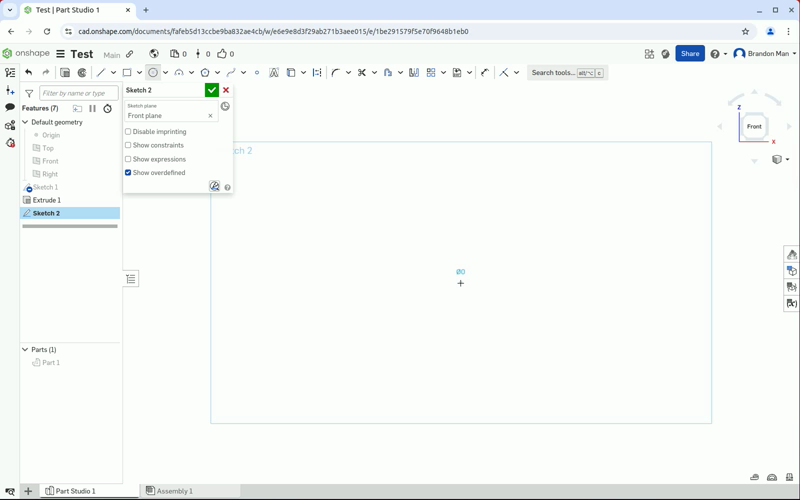
mouse_move(500, 282)
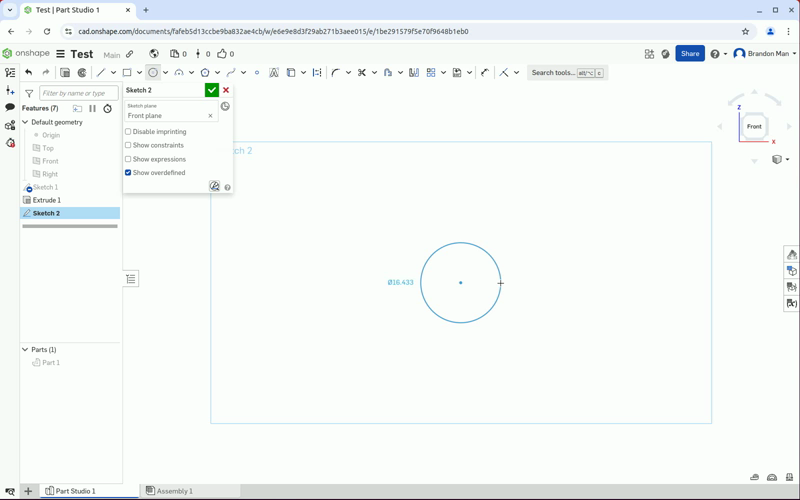
click(500, 282)
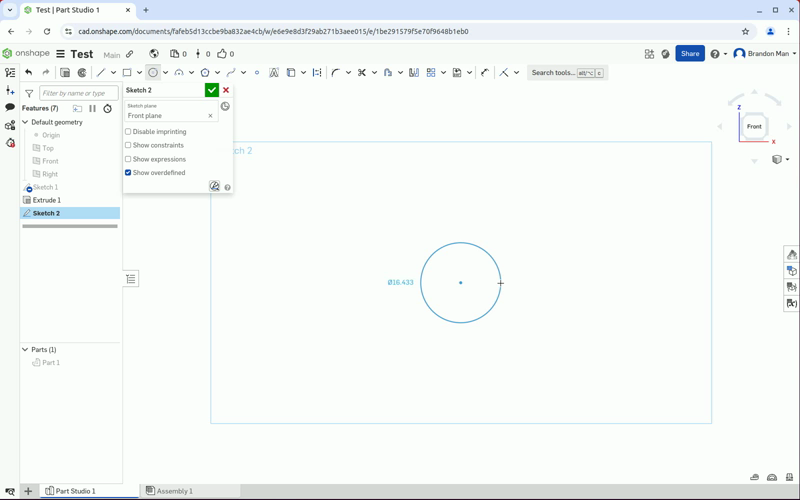
key(esc)
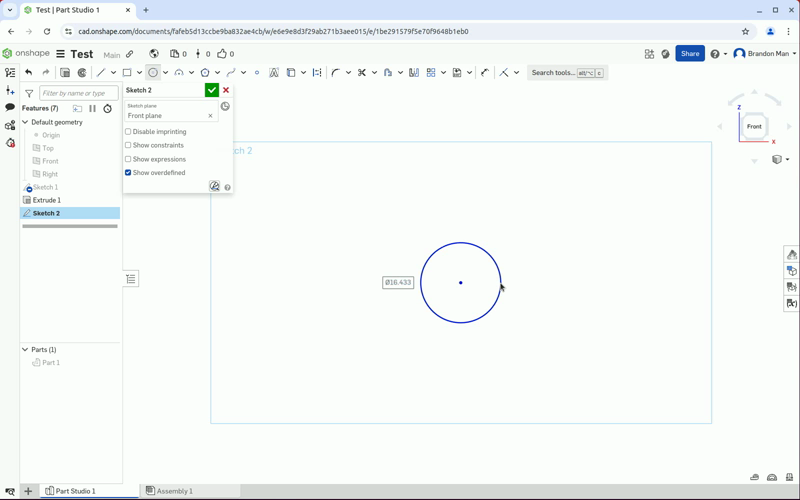
key(c)
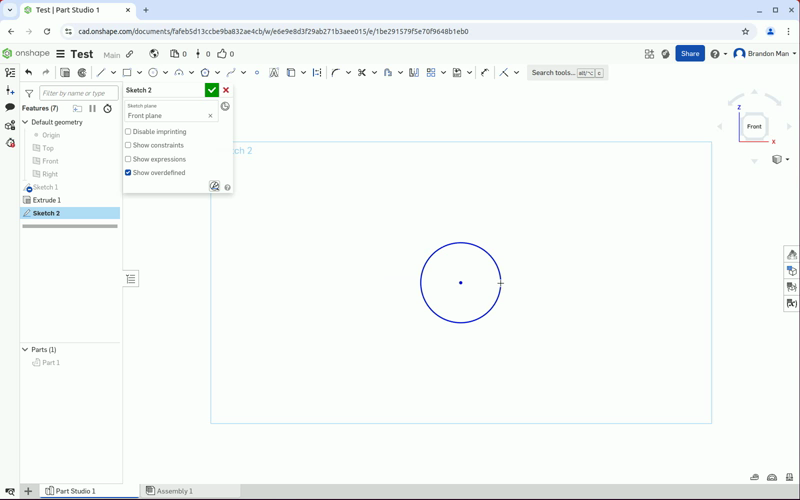
key_down(shift)
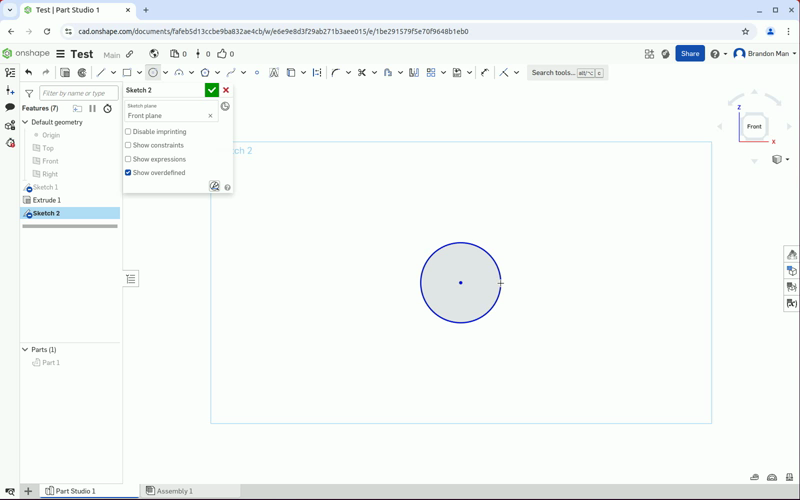
mouse_move(460, 282)
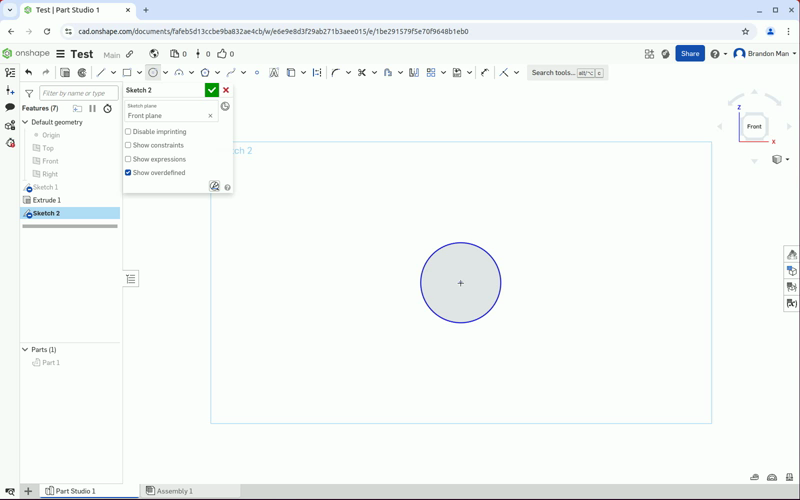
click(460, 282)
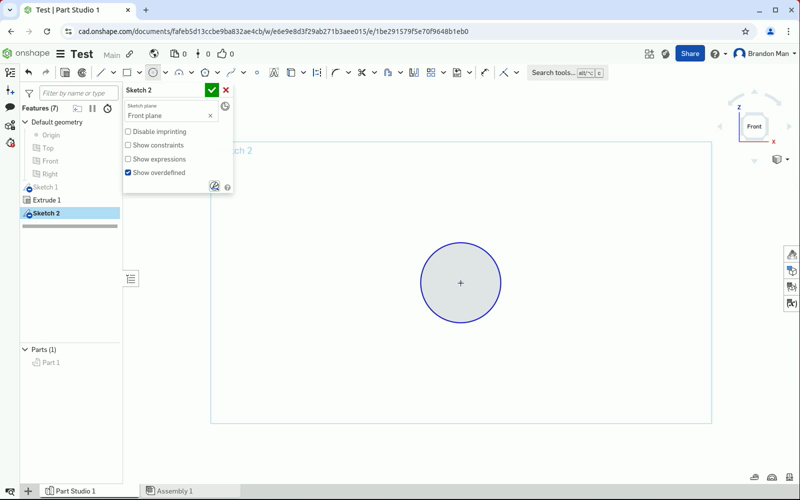
key_up(shift)
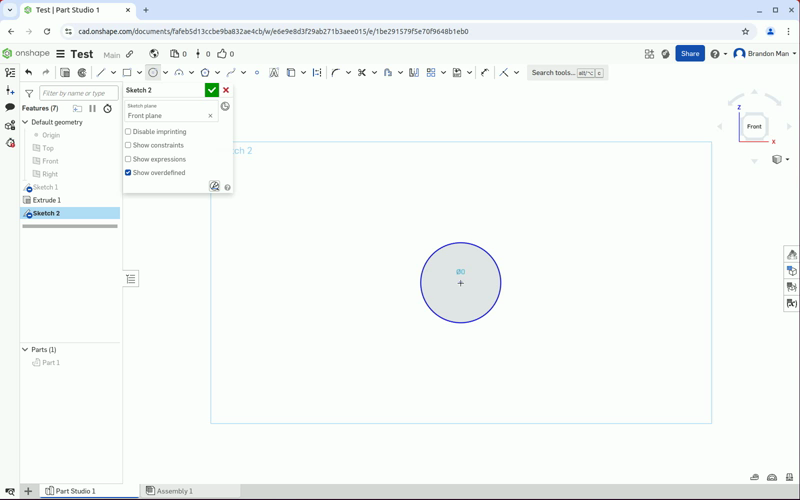
mouse_move(480, 282)
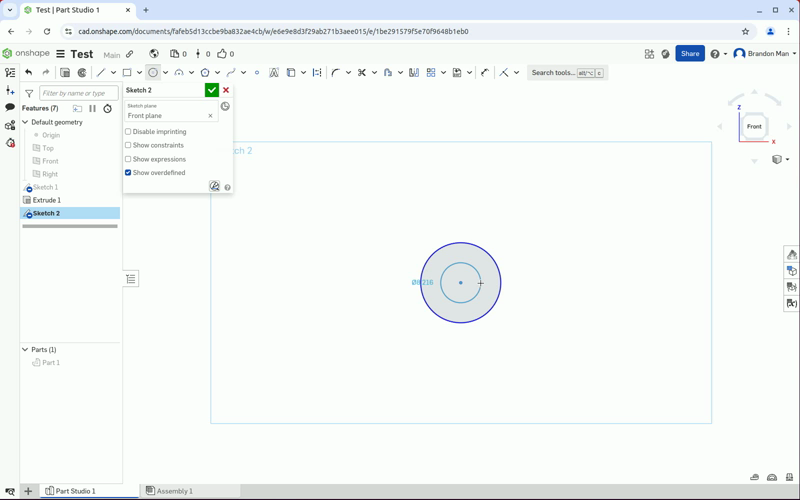
click(480, 282)
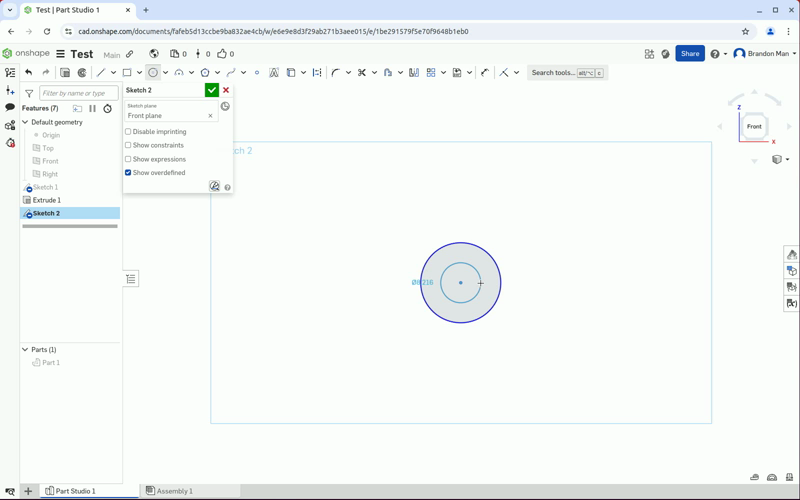
key(esc)
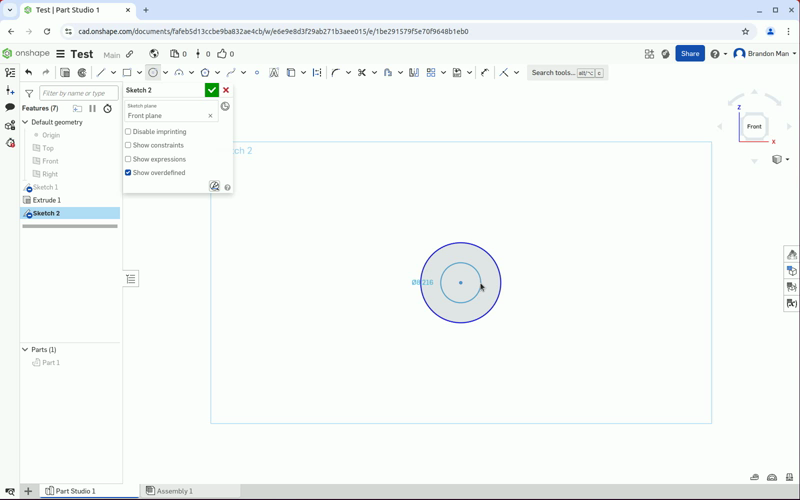
mouse_move(434, 308)
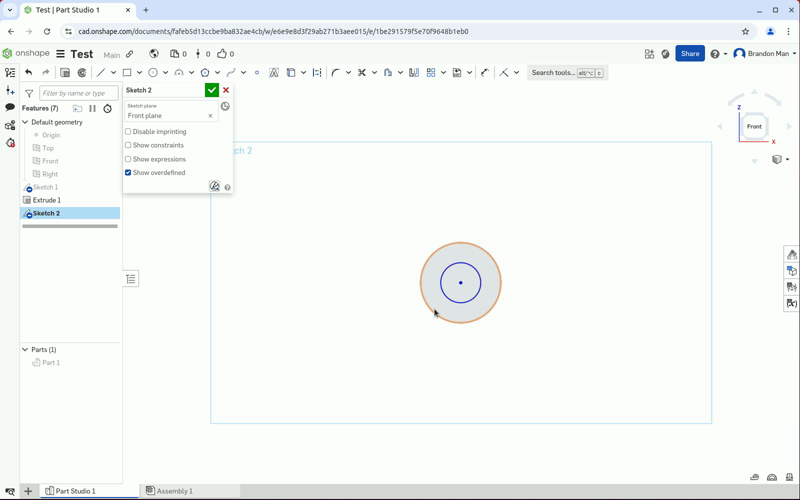
click(434, 308)
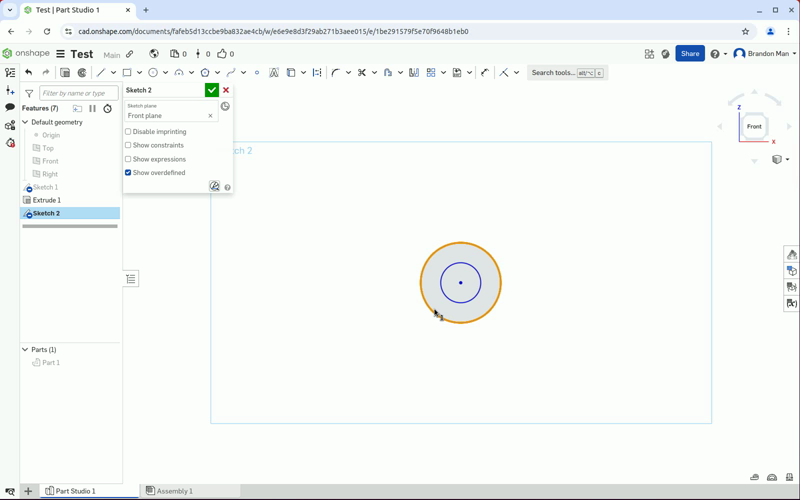
mouse_move(73, 352)
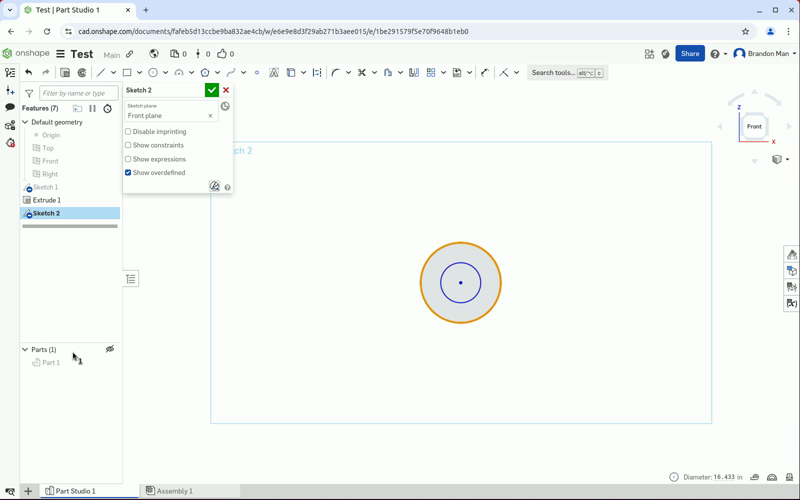
key(shift+y)
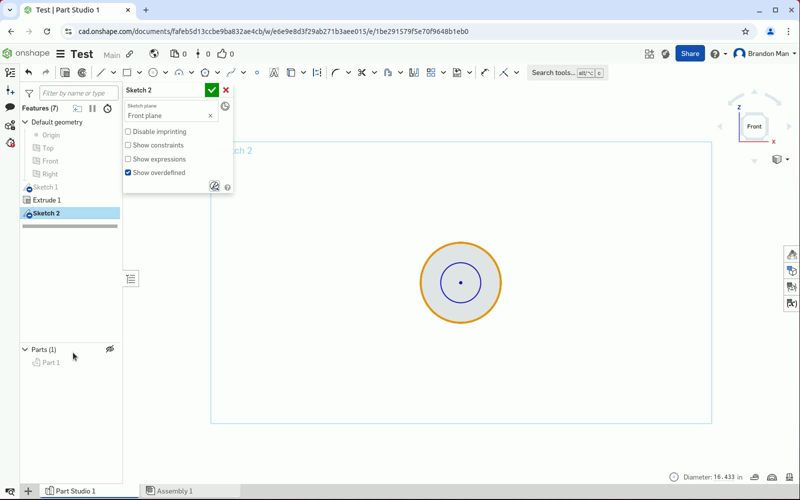
key(shift+e)
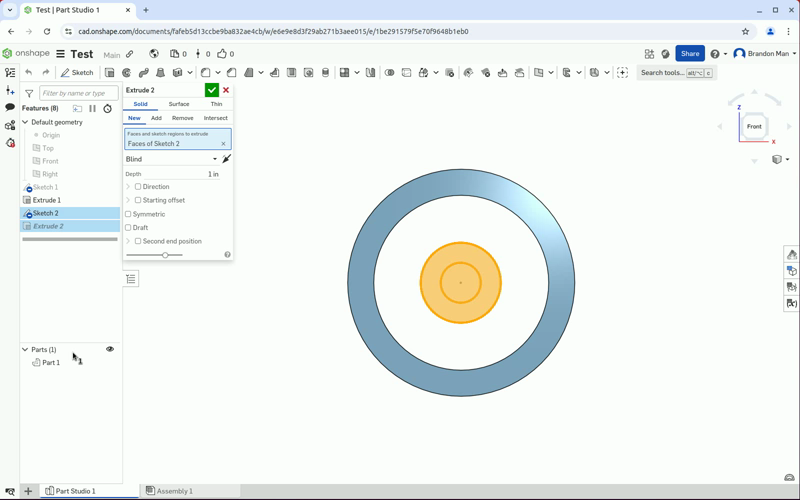
mouse_move(143, 106)
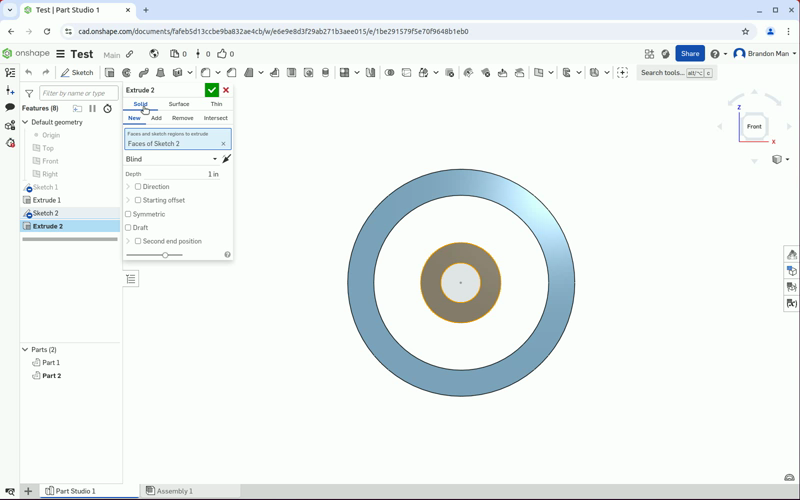
click(143, 106)
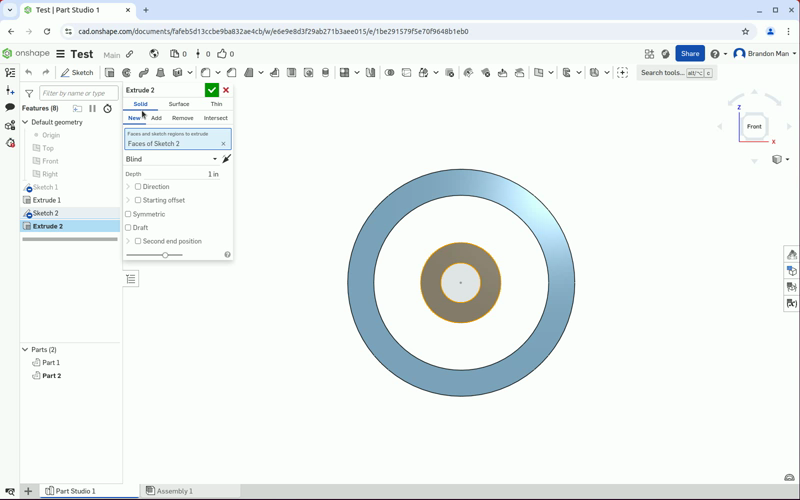
mouse_move(137, 120)
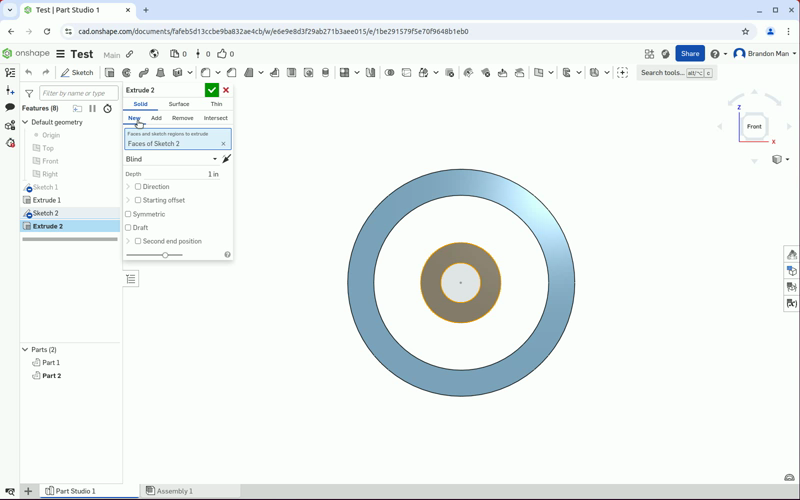
click(137, 120)
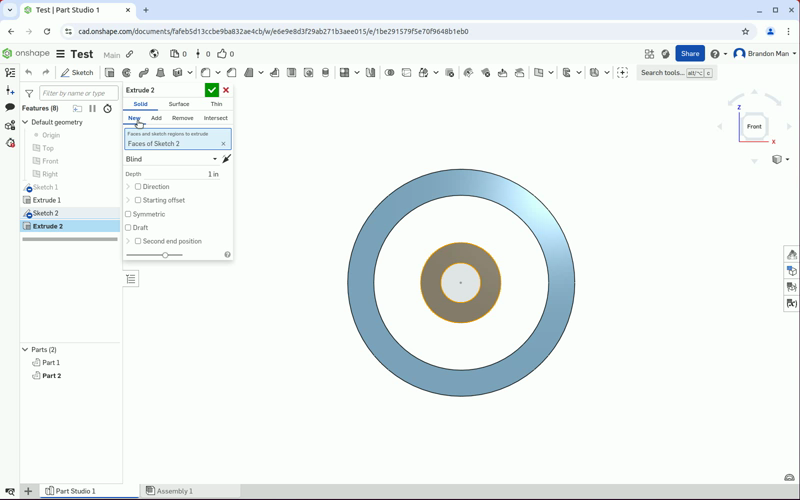
key(tab, 4)
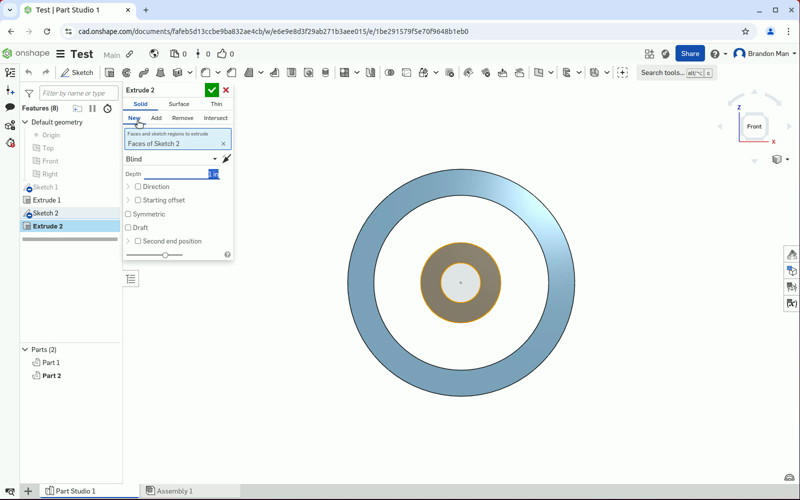
text(14.924)
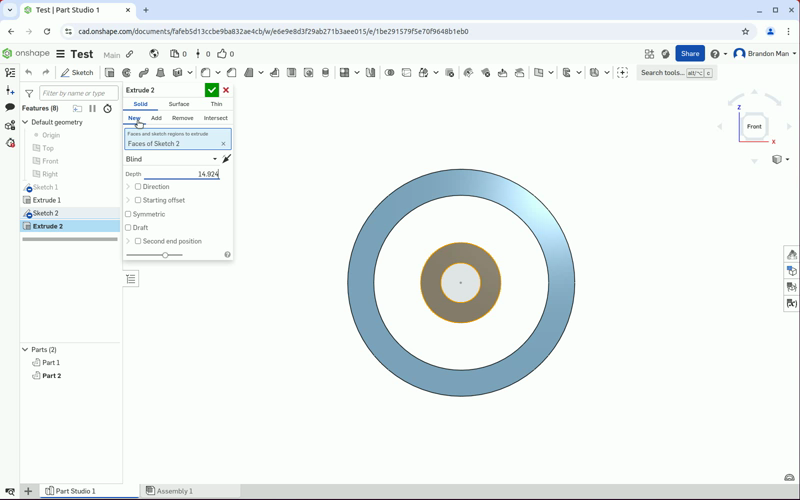
key(enter)
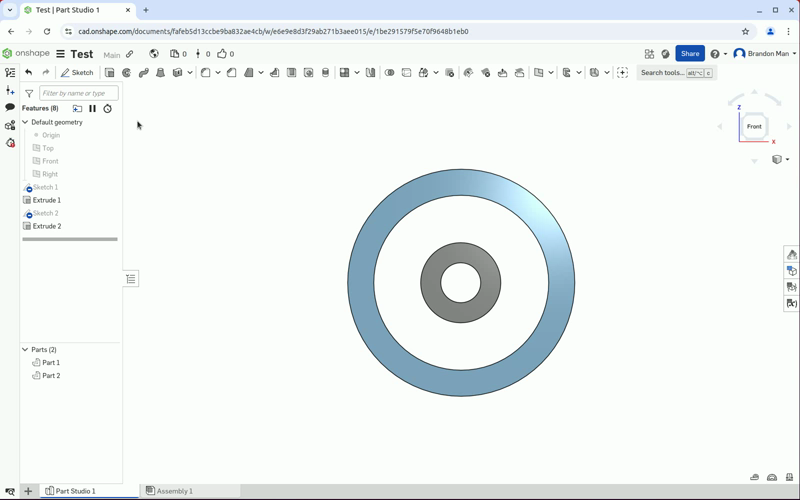
key(shift+h)
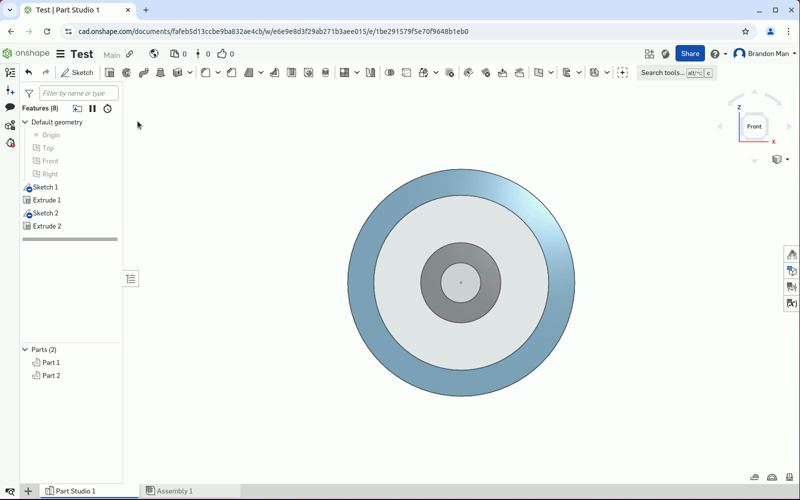
key(shift+h)
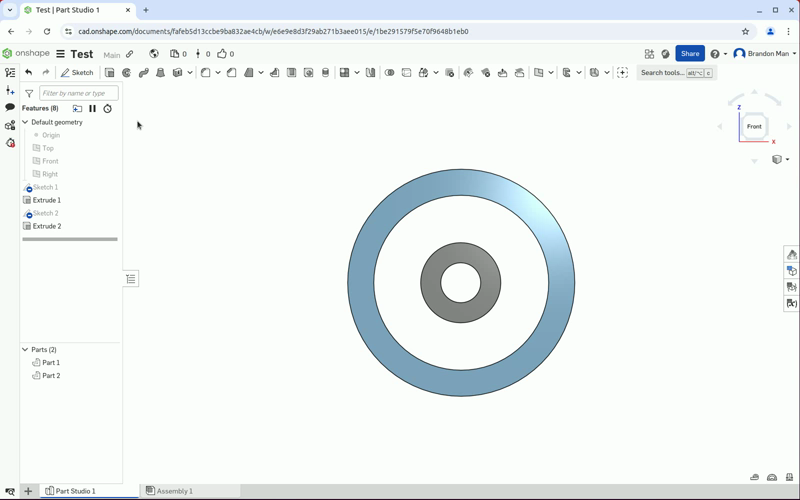
mouse_move(73, 189)
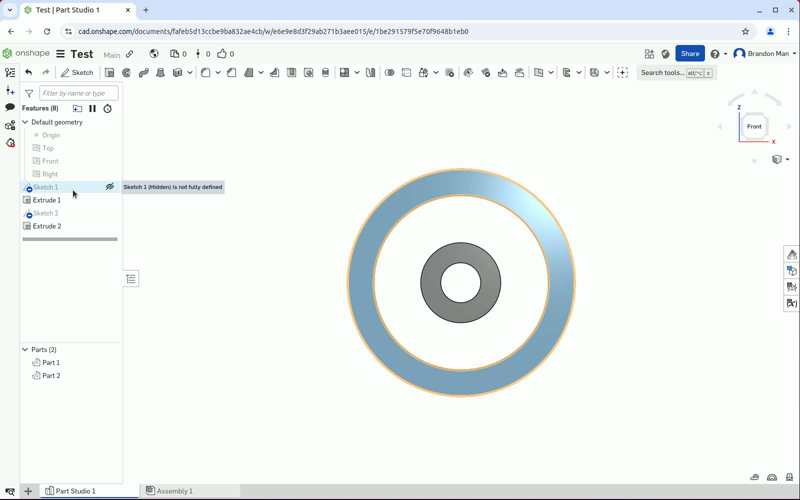
click(73, 189)
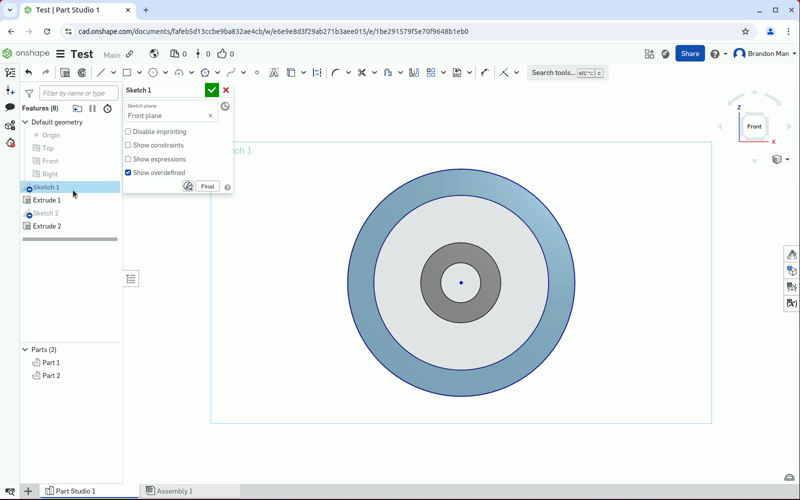
mouse_move(229, 92)
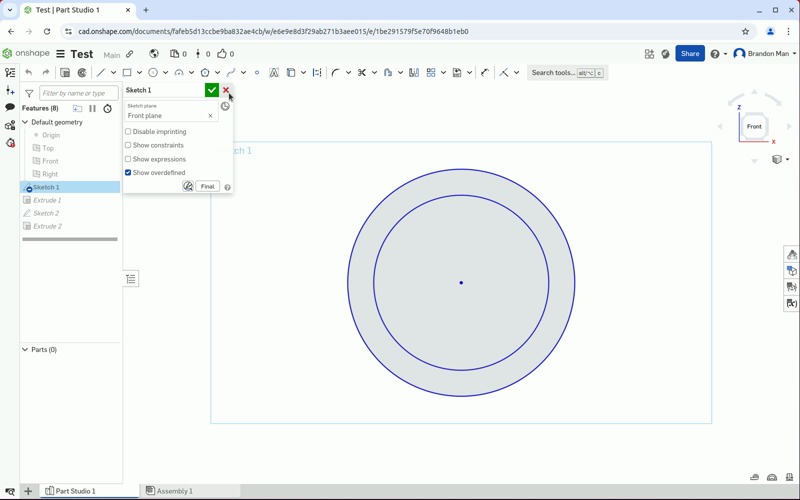
click(229, 92)
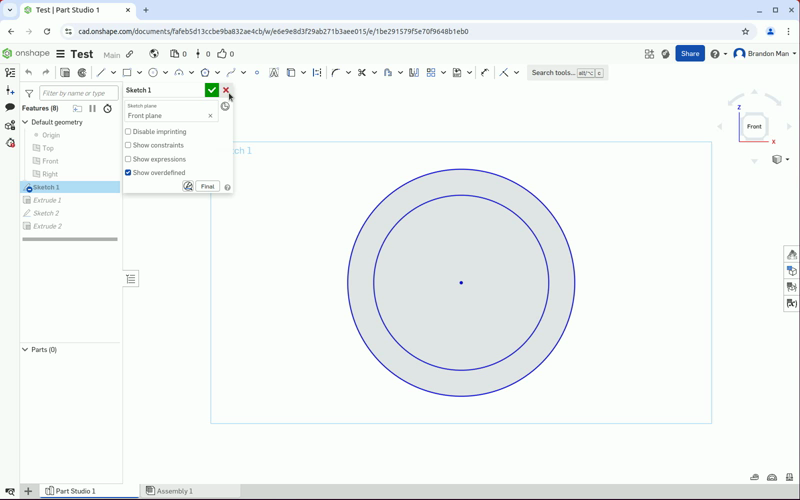
key(shift+s)
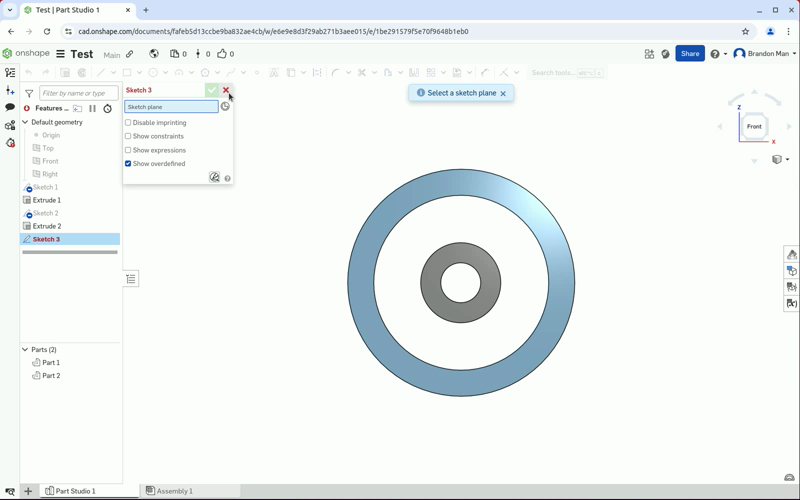
mouse_move(73, 163)
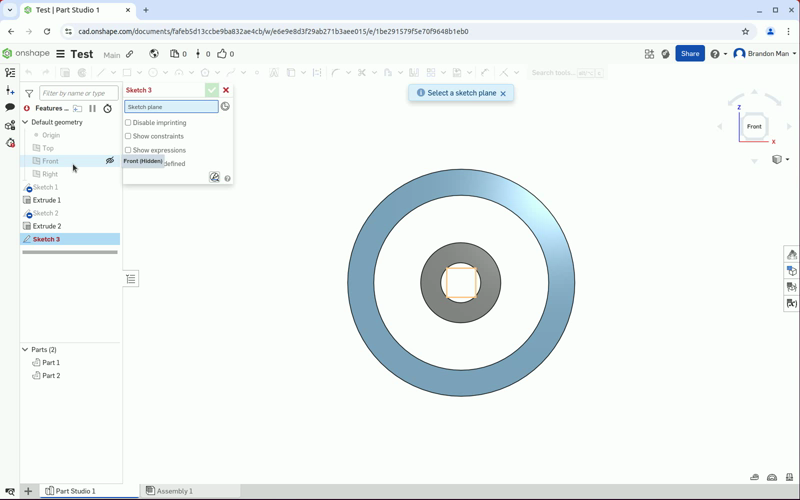
click(73, 163)
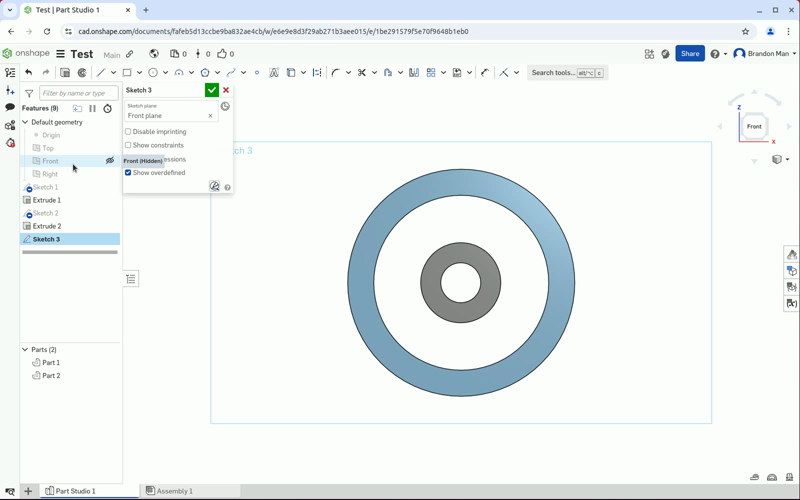
mouse_move(73, 352)
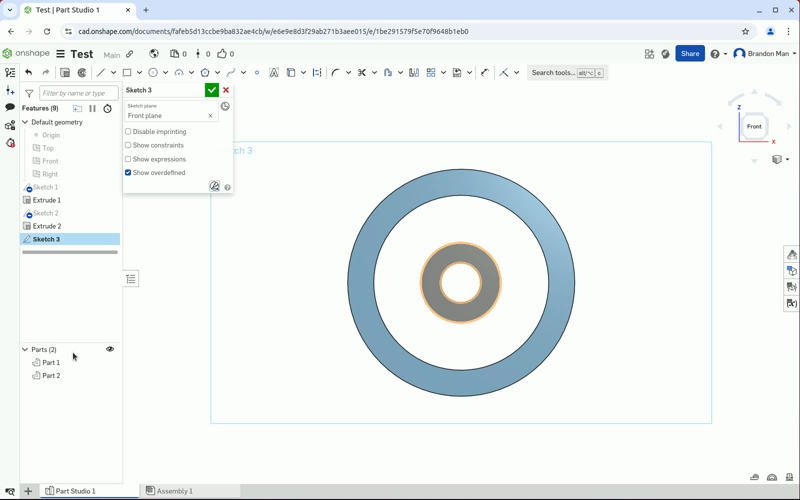
key(y)
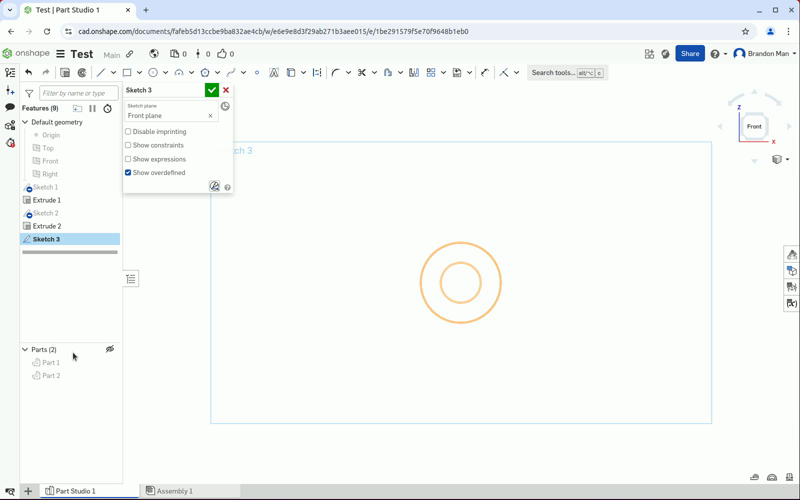
key(c)
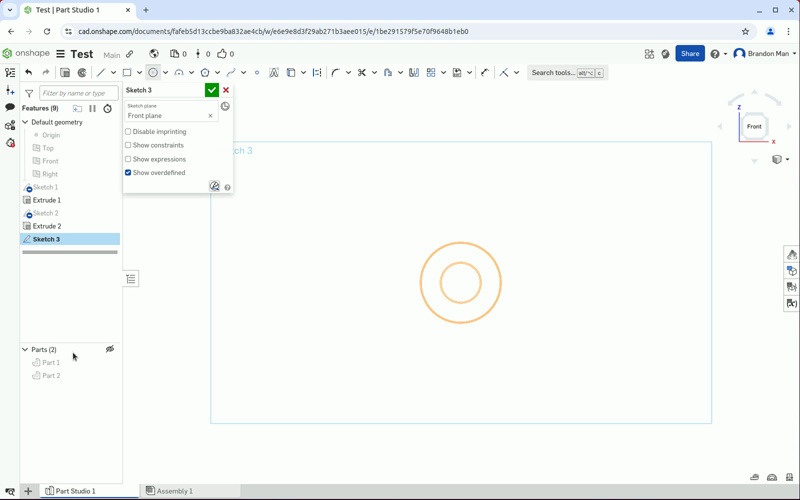
key_down(shift)
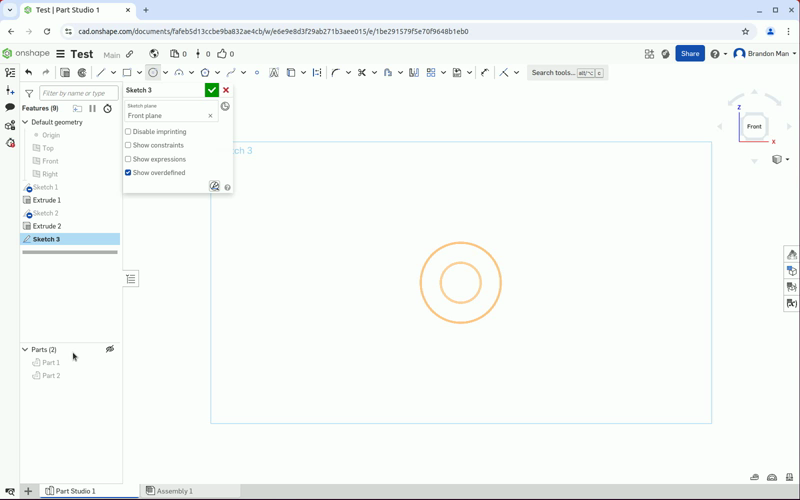
mouse_move(461, 282)
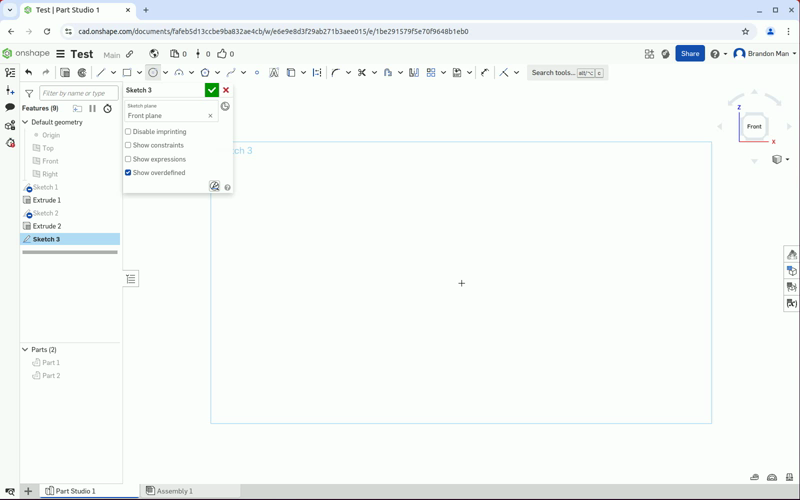
click(461, 282)
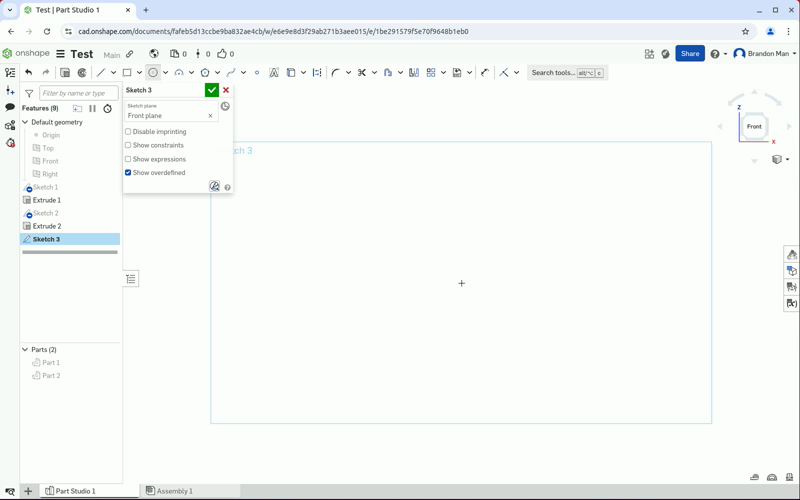
key_up(shift)
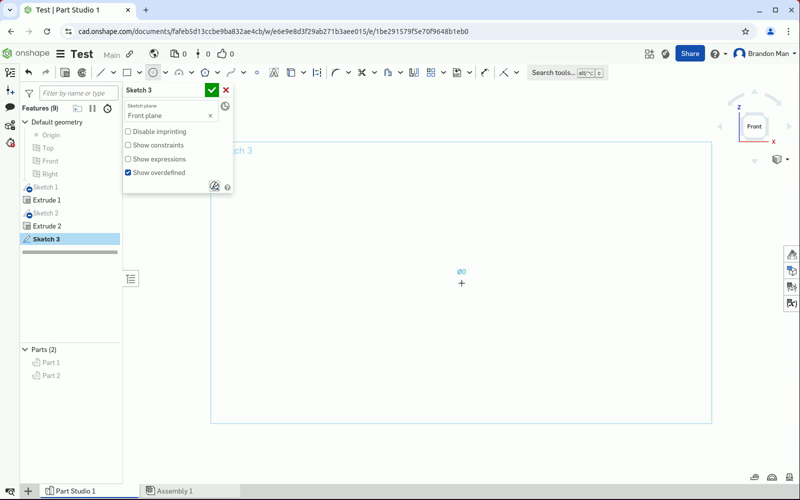
mouse_move(549, 282)
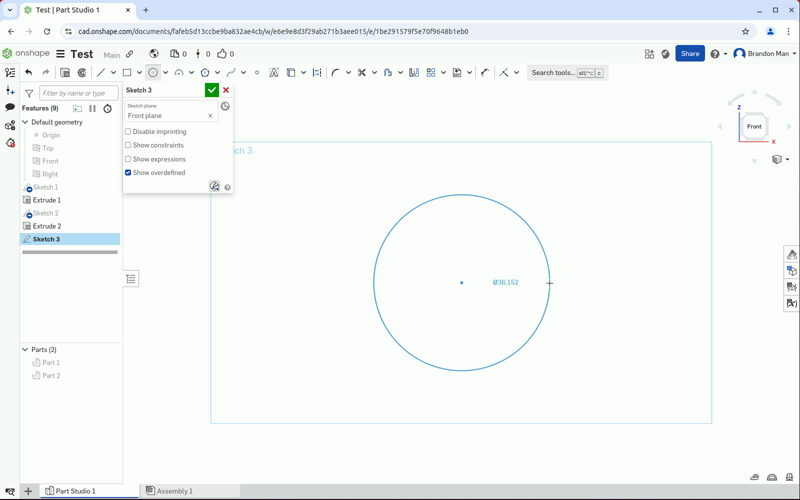
click(549, 282)
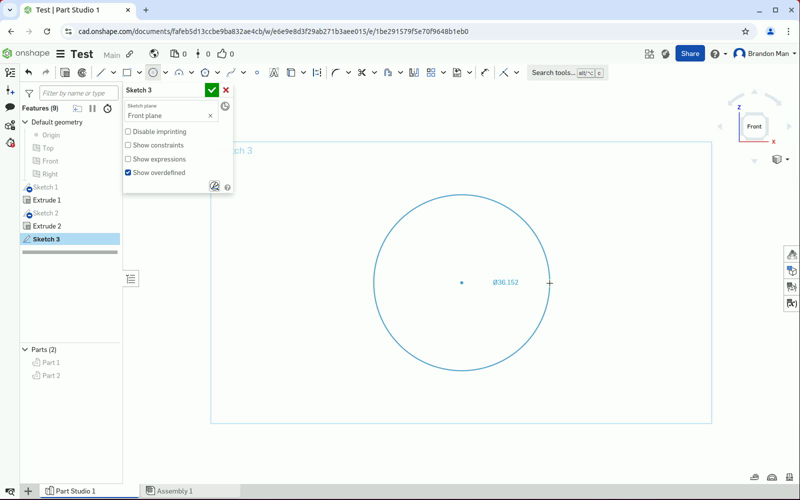
key(esc)
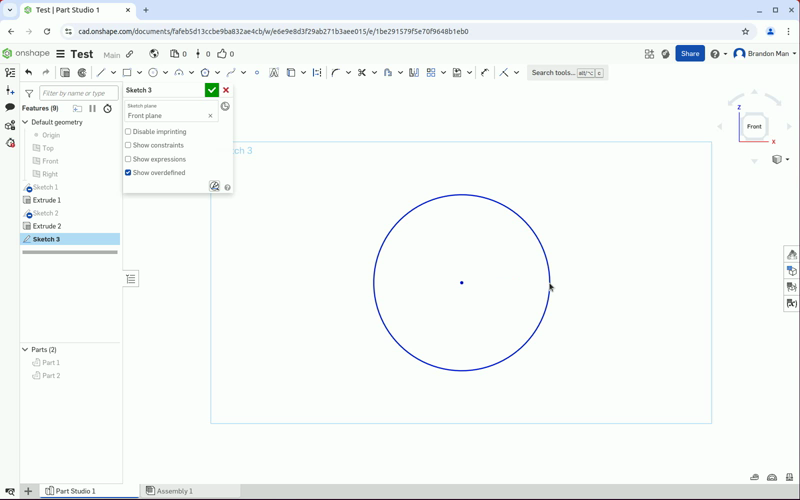
key(c)
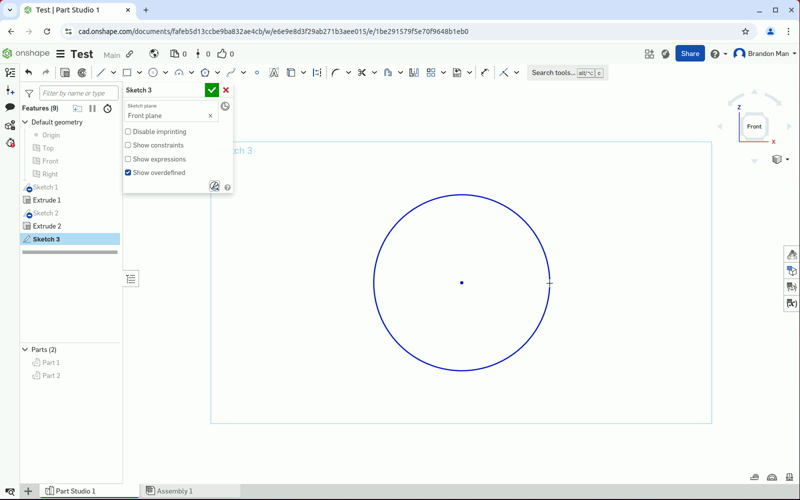
key_down(shift)
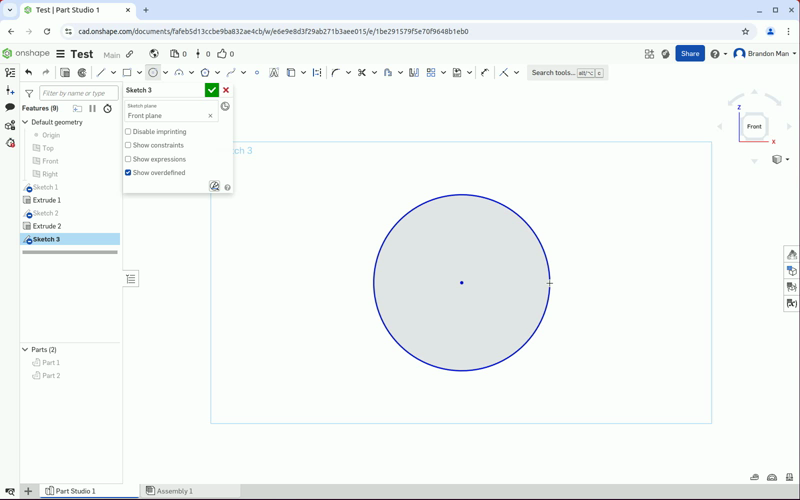
mouse_move(461, 282)
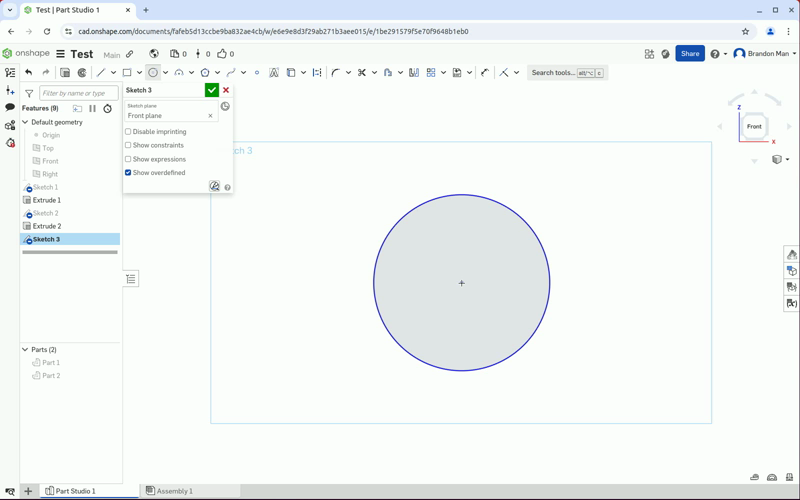
click(461, 282)
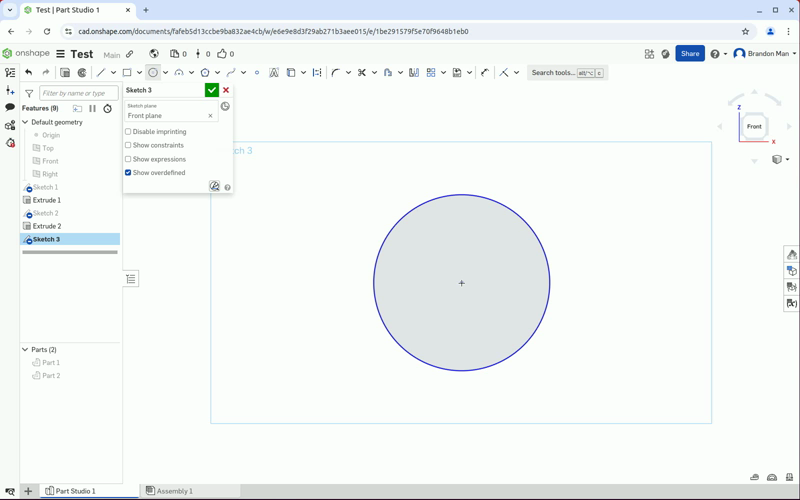
key_up(shift)
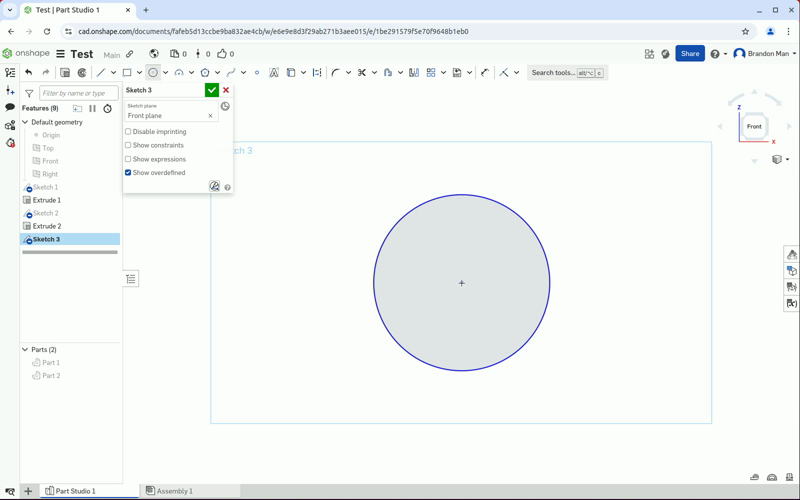
mouse_move(500, 282)
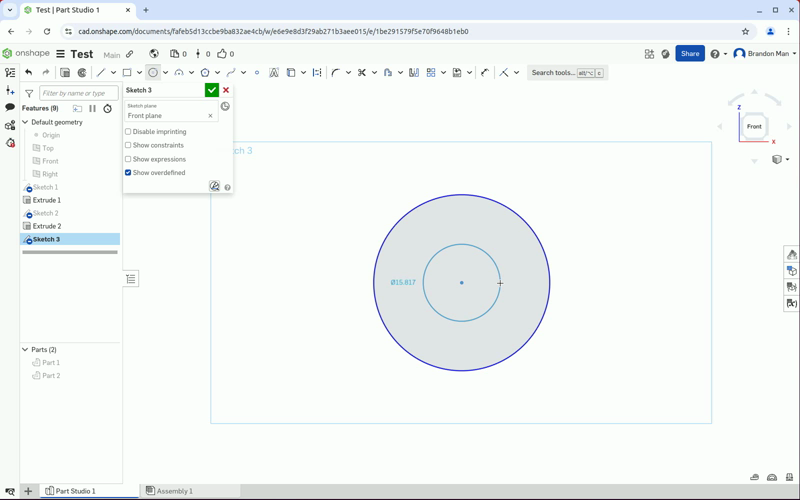
click(500, 282)
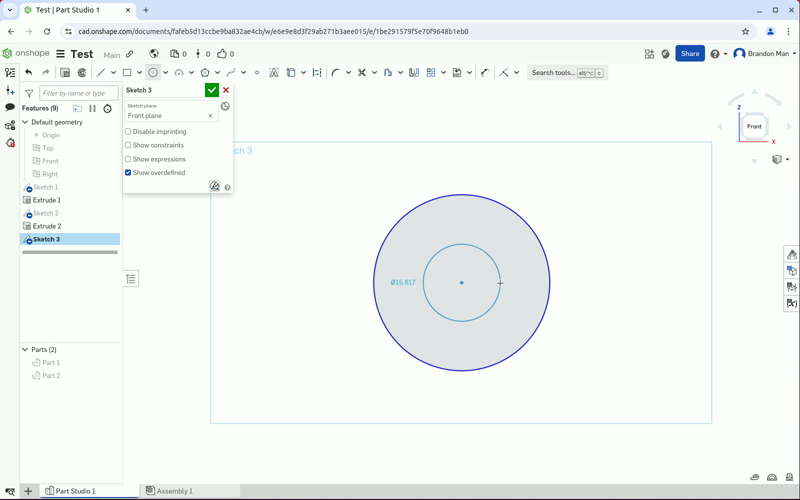
key(esc)
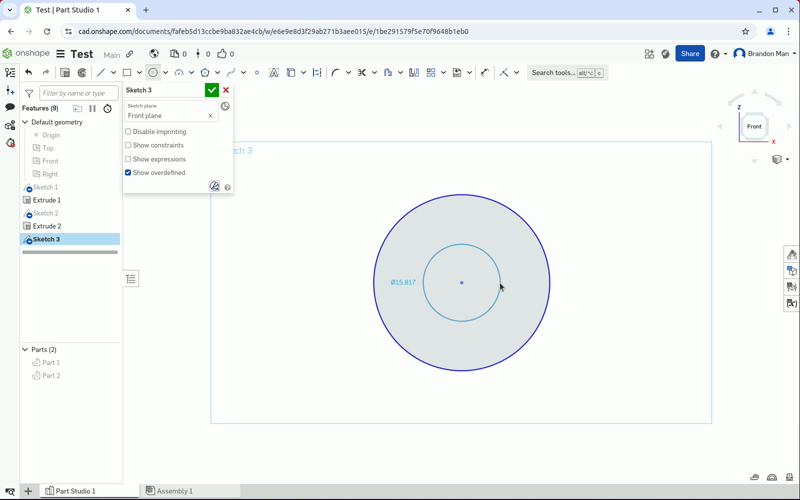
mouse_move(485, 233)
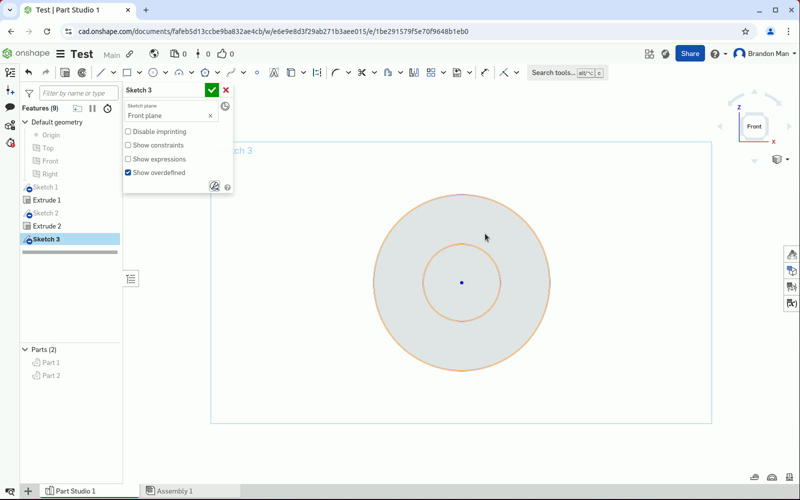
click(485, 233)
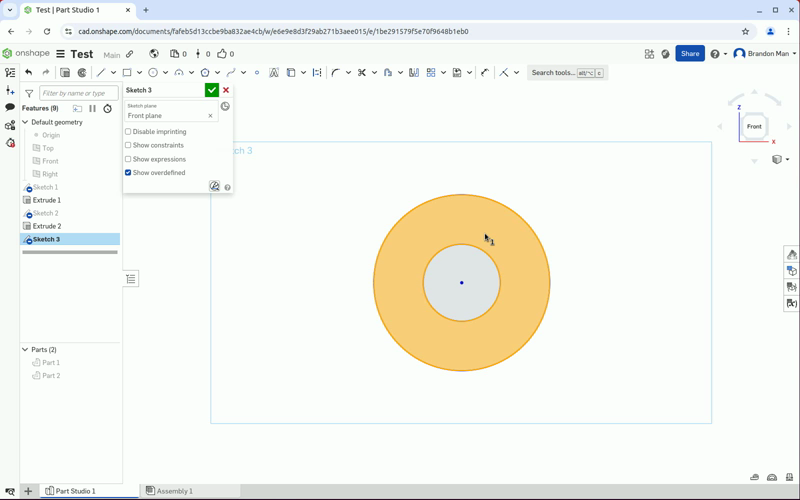
mouse_move(73, 352)
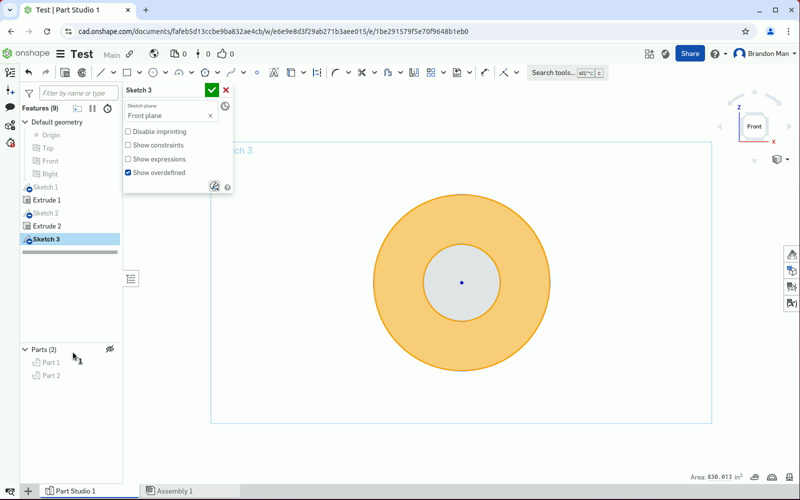
key(shift+y)
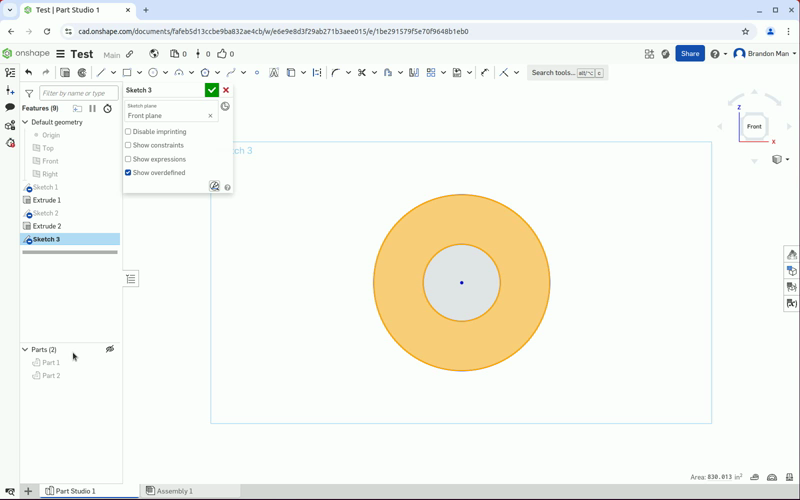
key(shift+e)
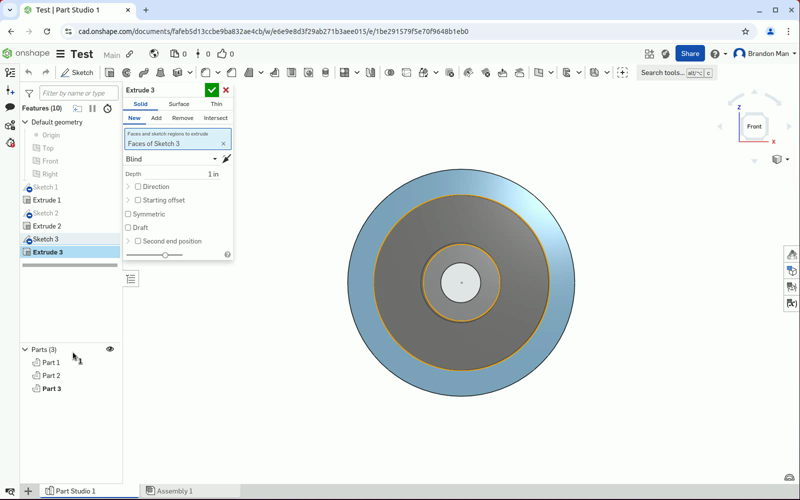
mouse_move(143, 106)
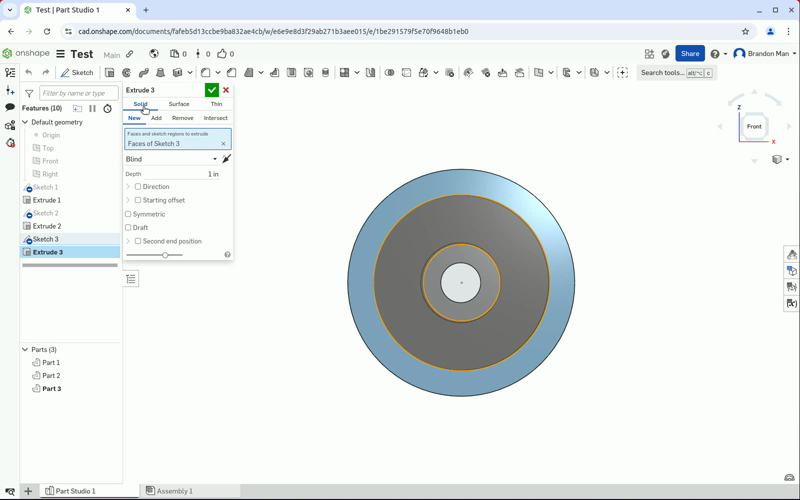
click(143, 106)
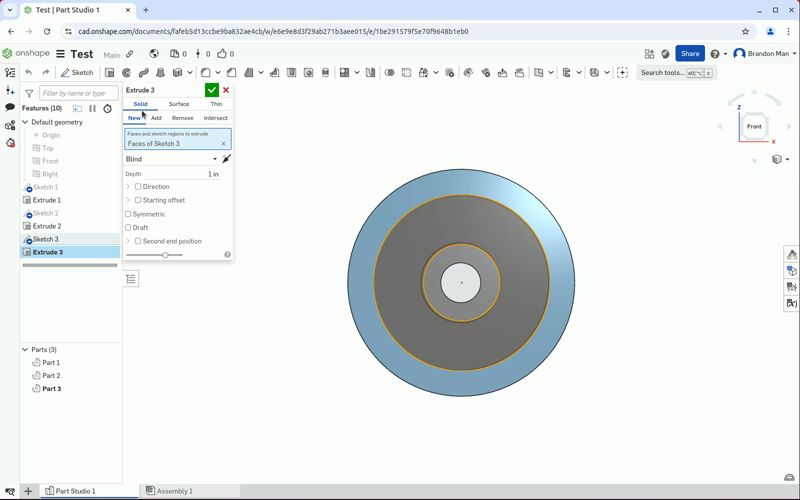
mouse_move(137, 120)
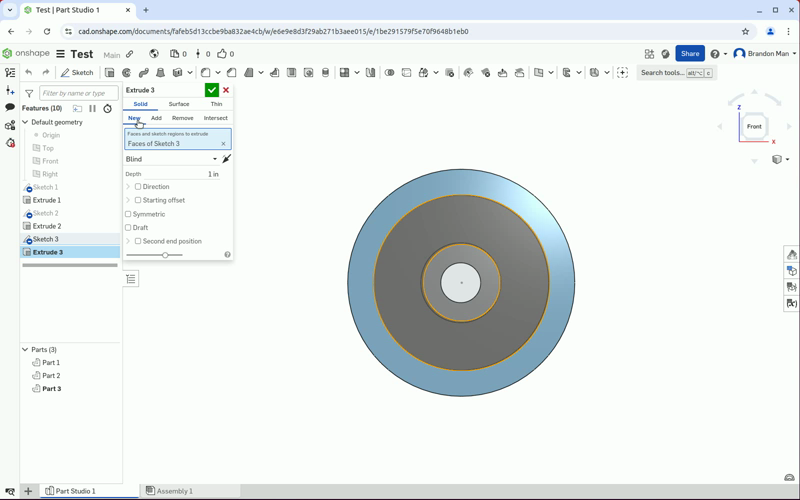
click(137, 120)
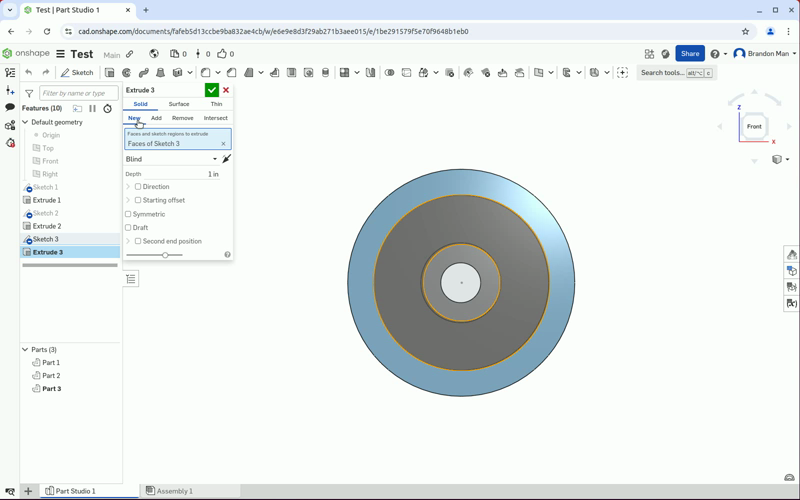
key(tab, 4)
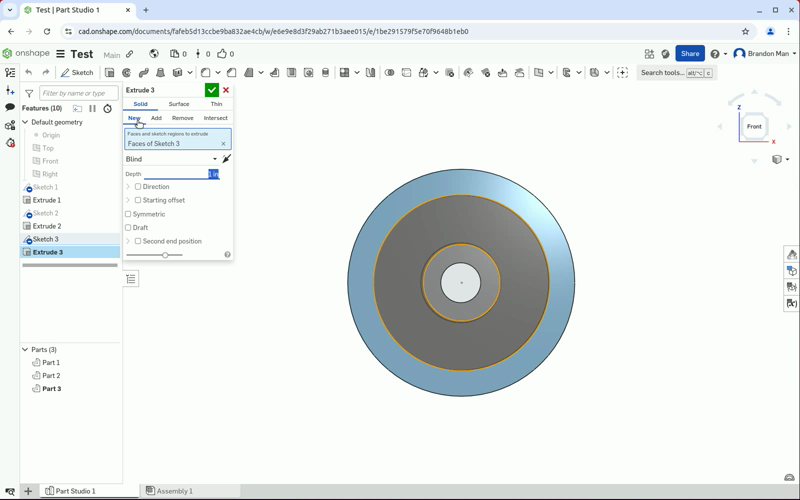
text(10.351)
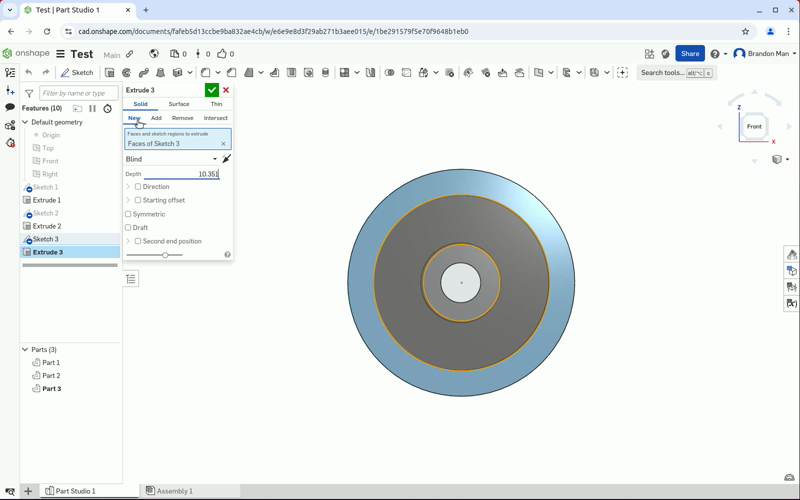
key(enter)
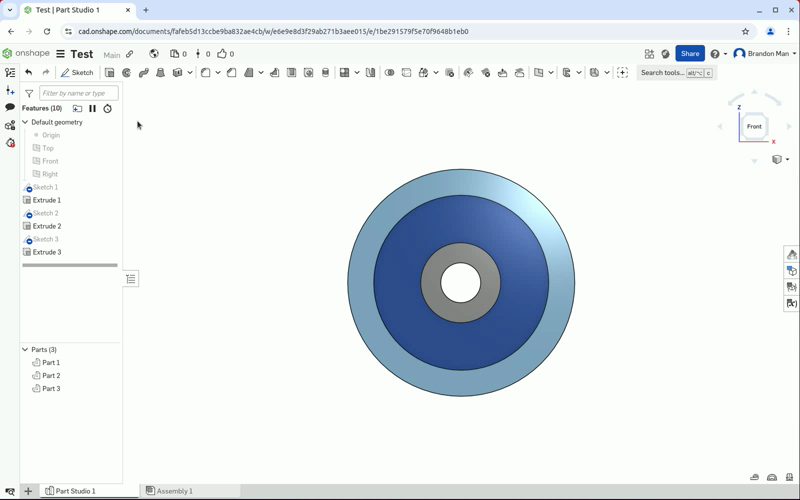
key(shift+h)
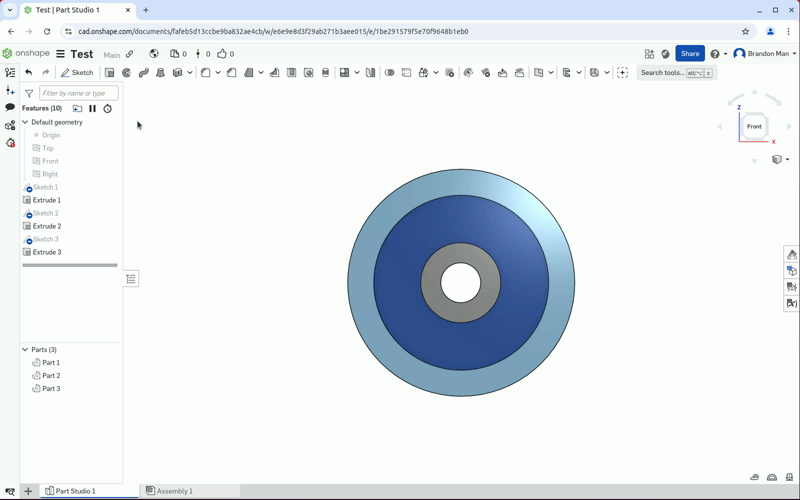
key(shift+h)
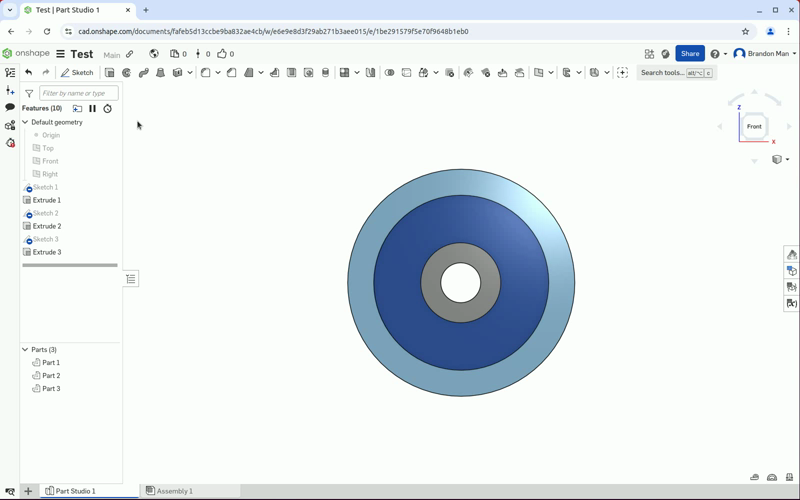
key(shift+7)
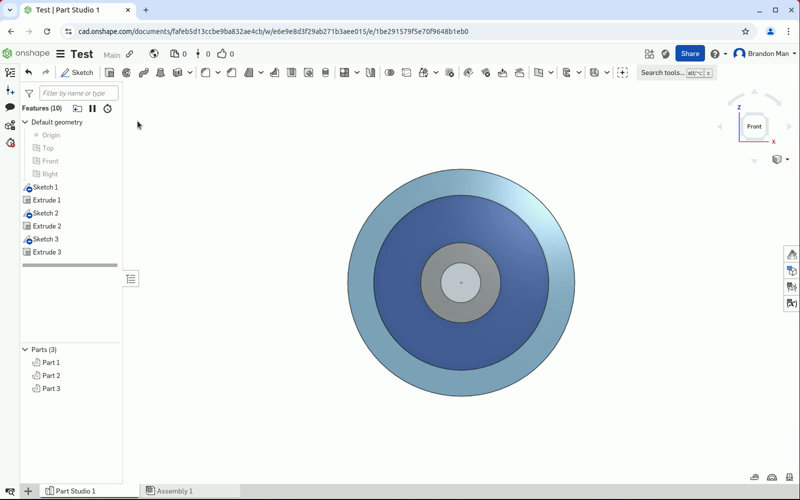
key(left, 2)
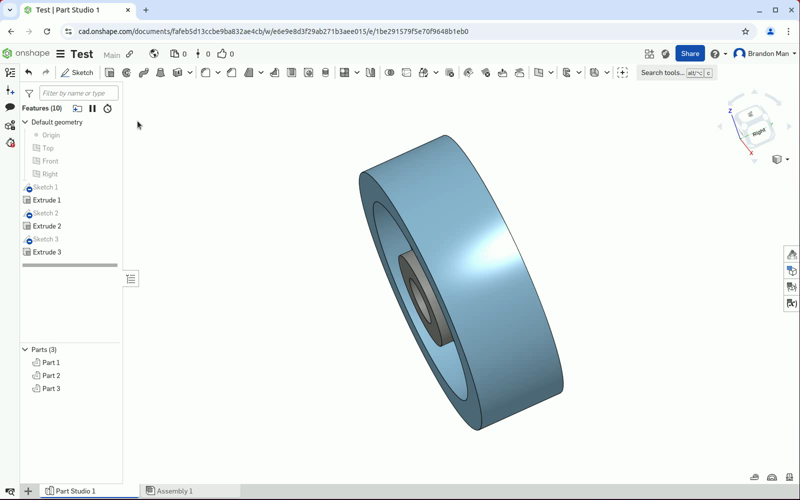
key(down, 2)
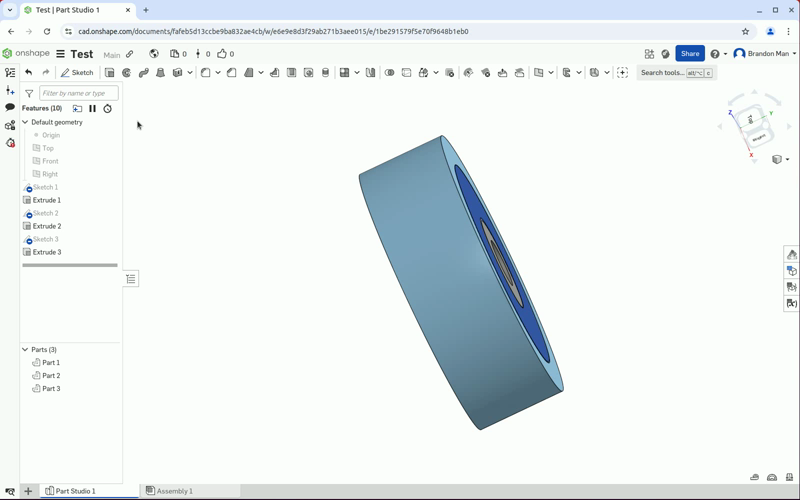
key(up, 2)
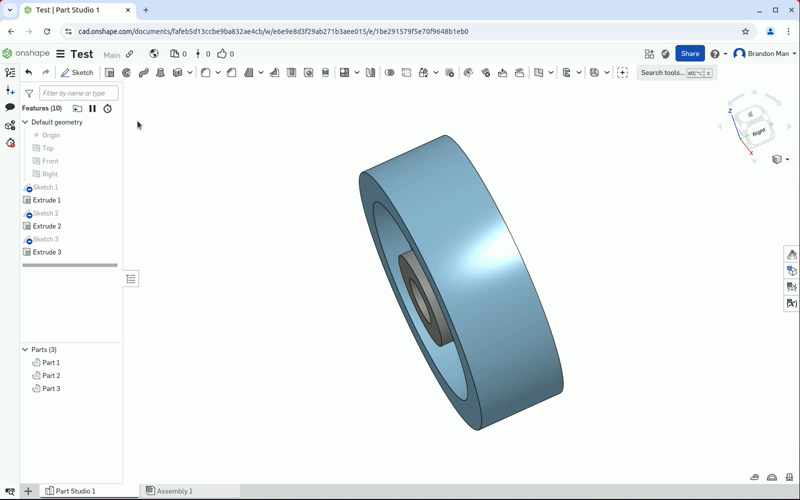
key(right, 2)
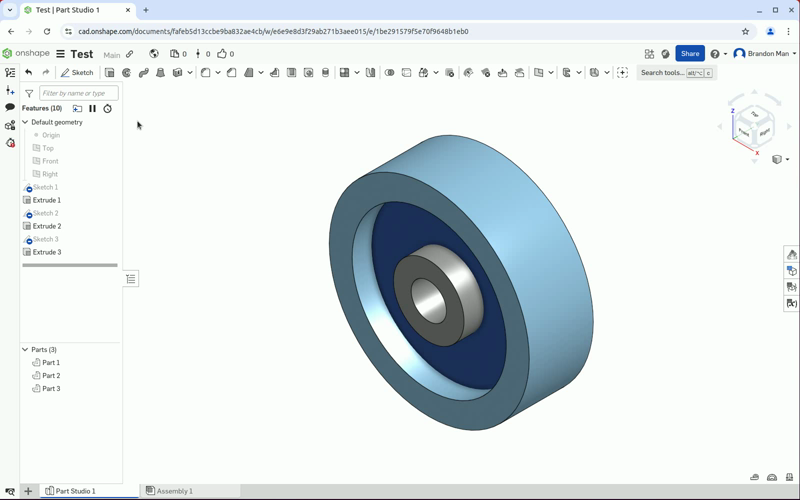
mouse_move(73, 189)
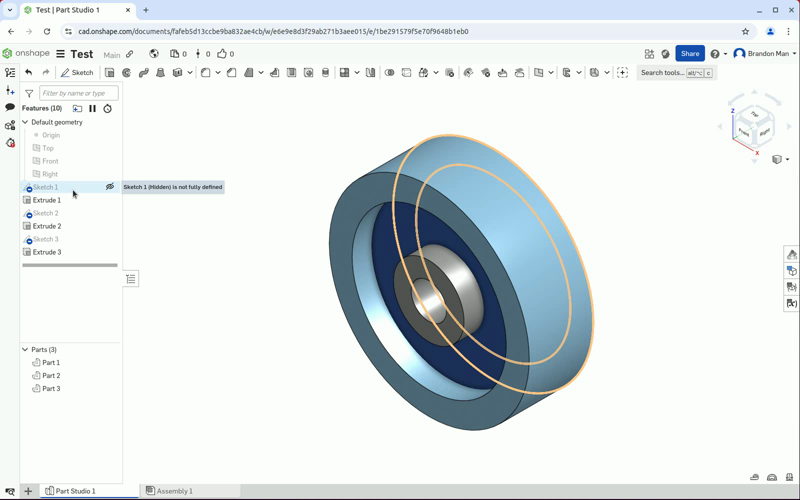
click(73, 189)